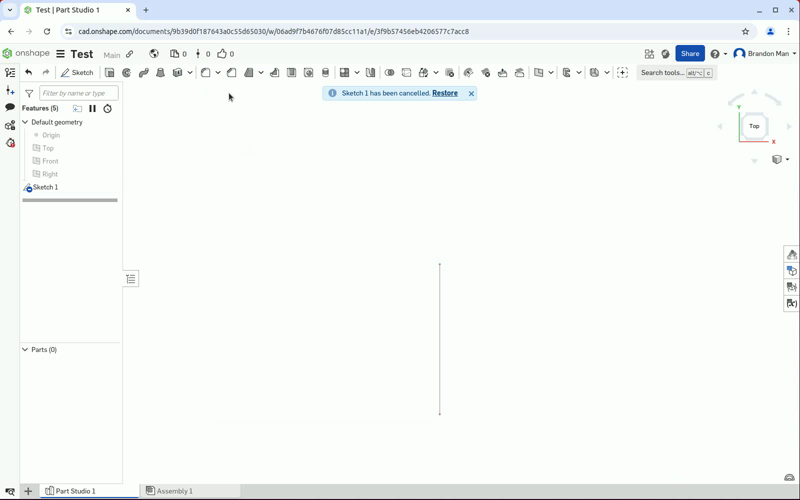
key(shift+h)
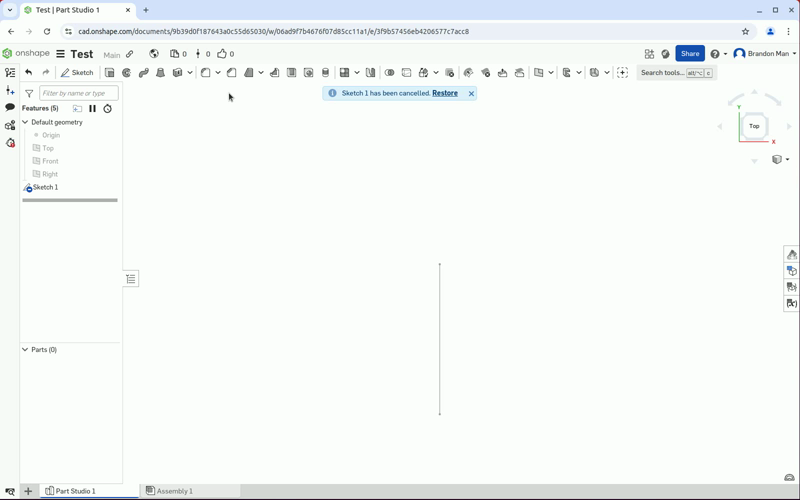
key(shift+s)
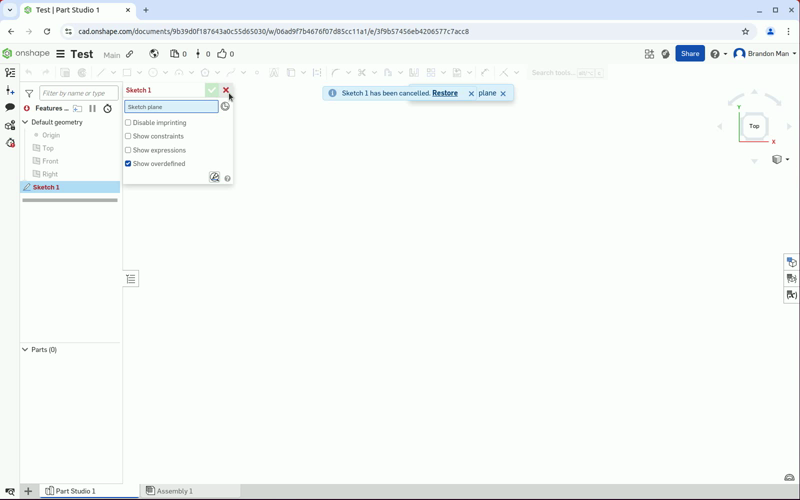
mouse_move(73, 150)
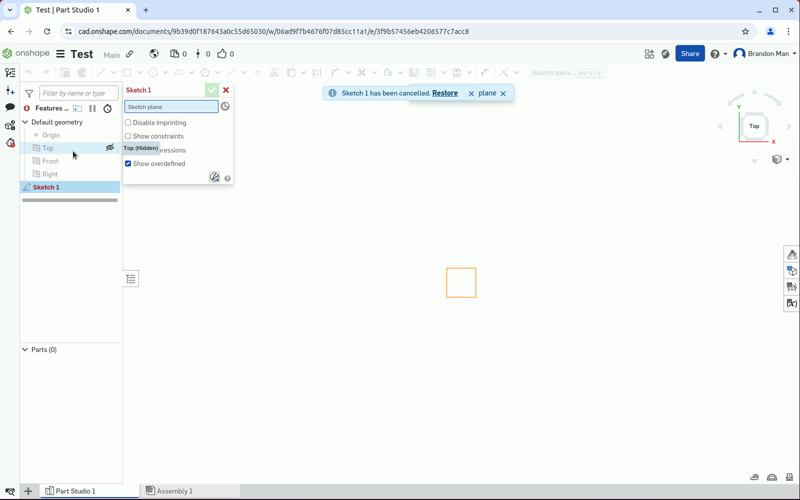
click(73, 150)
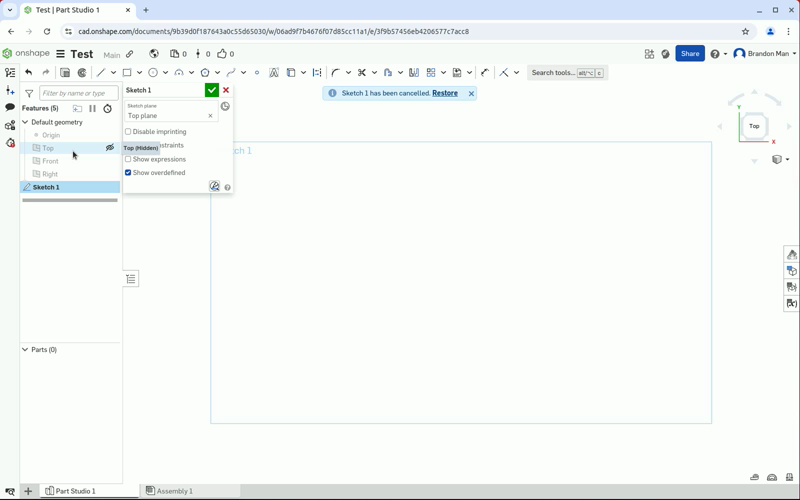
mouse_move(73, 352)
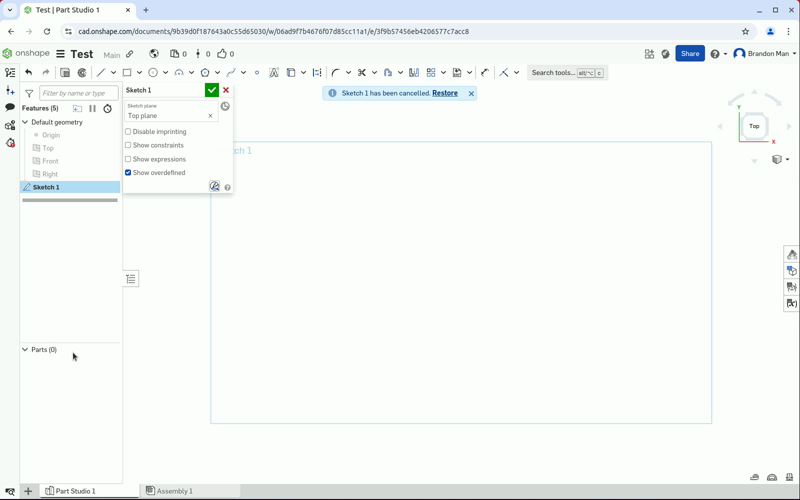
key(y)
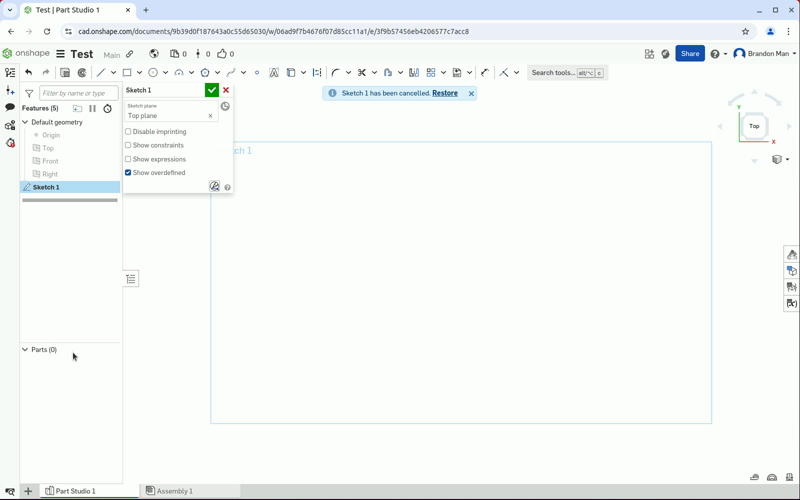
key(l)
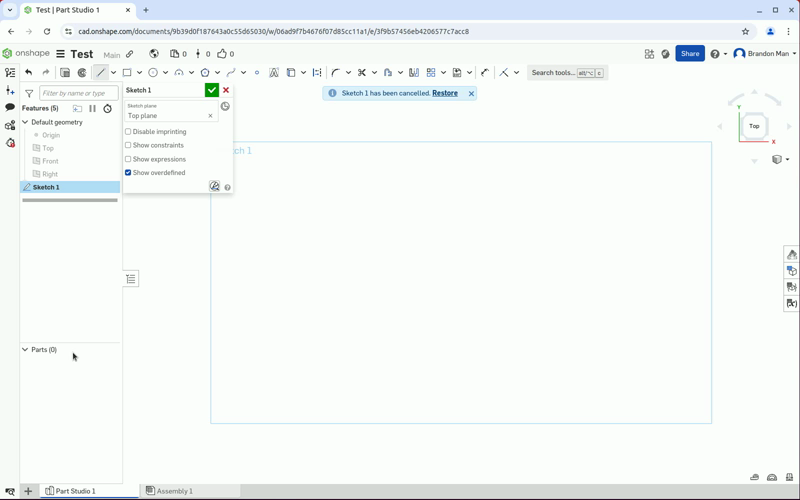
key_down(shift)
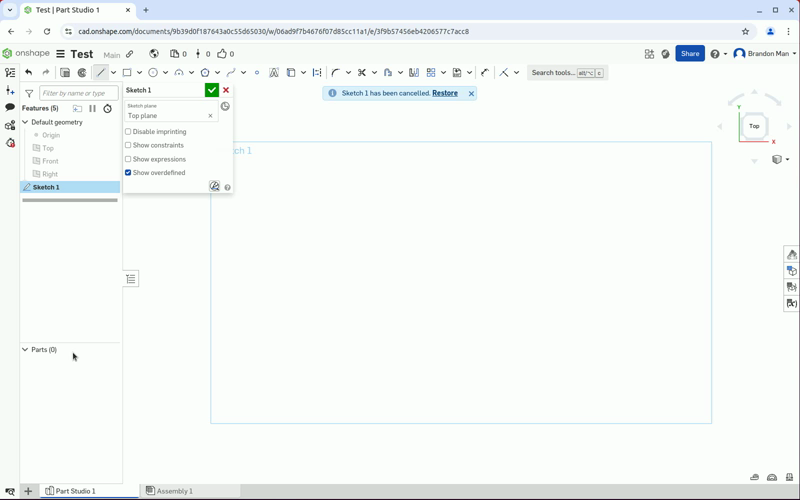
mouse_move(499, 363)
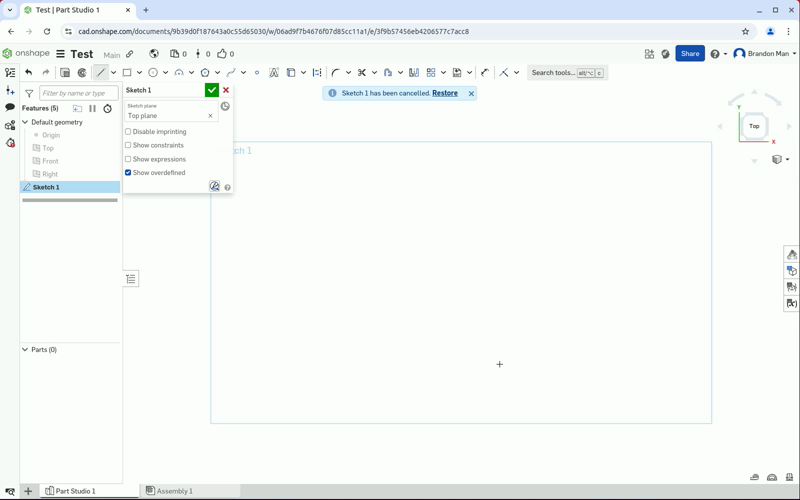
click(499, 363)
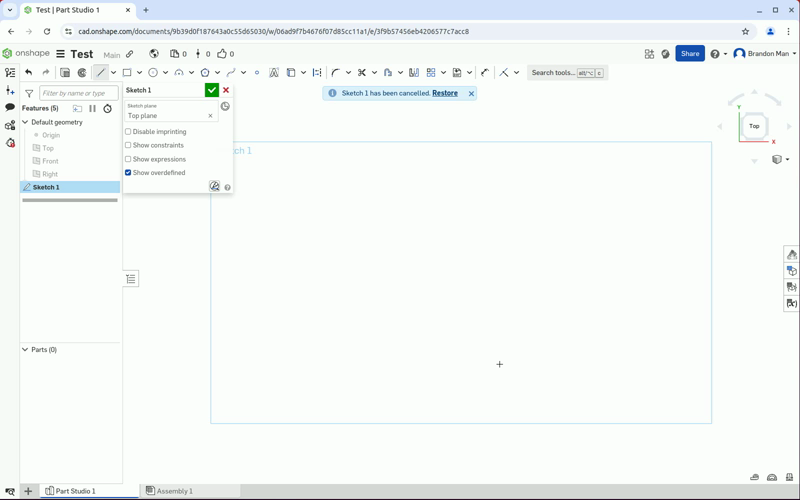
key_up(shift)
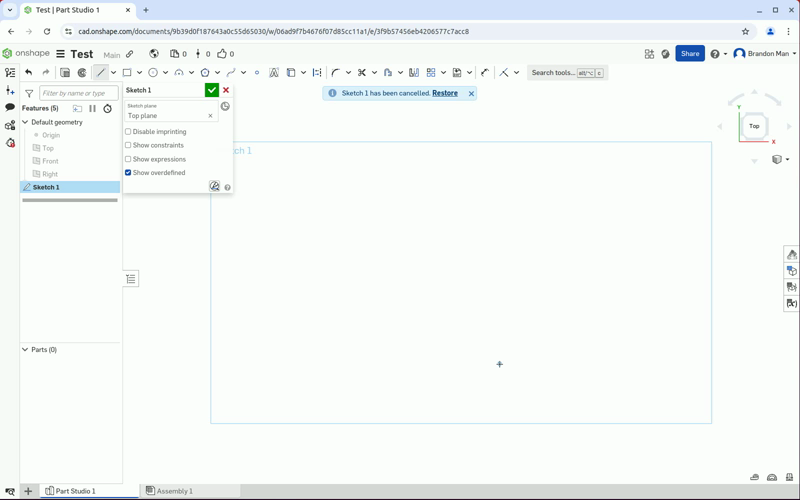
key_down(shift)
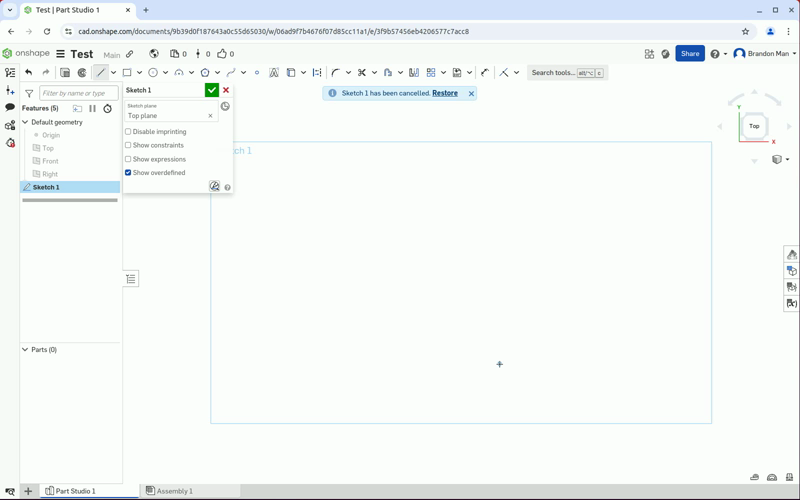
mouse_move(573, 363)
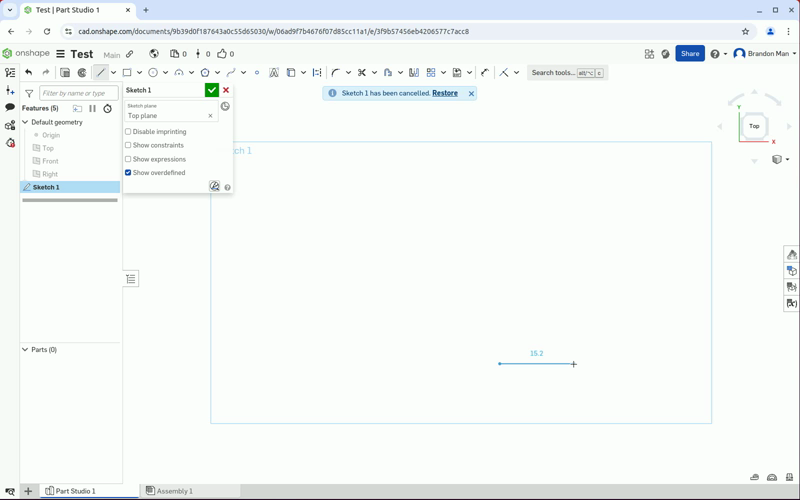
click(573, 363)
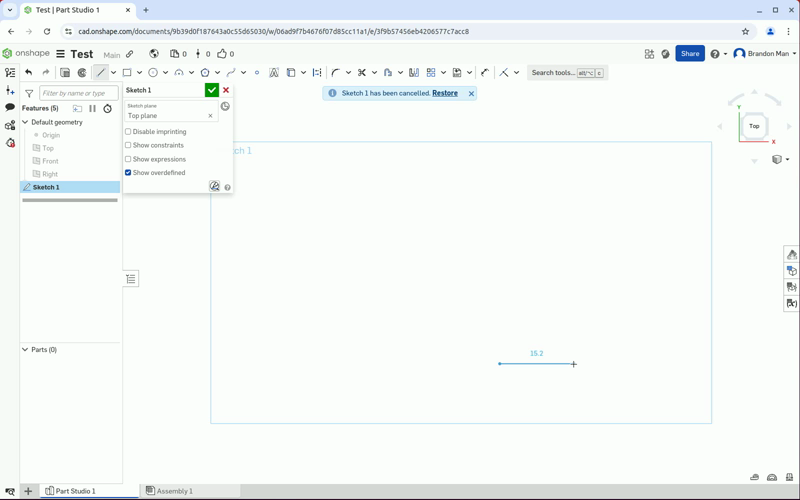
key_up(shift)
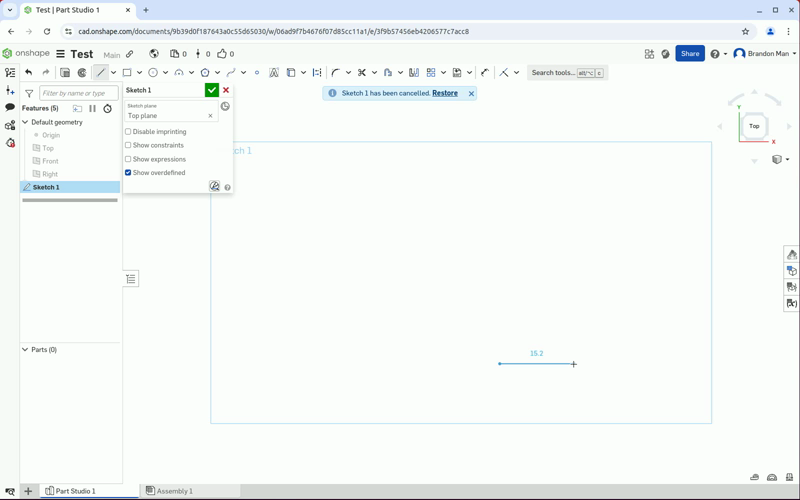
key_down(shift)
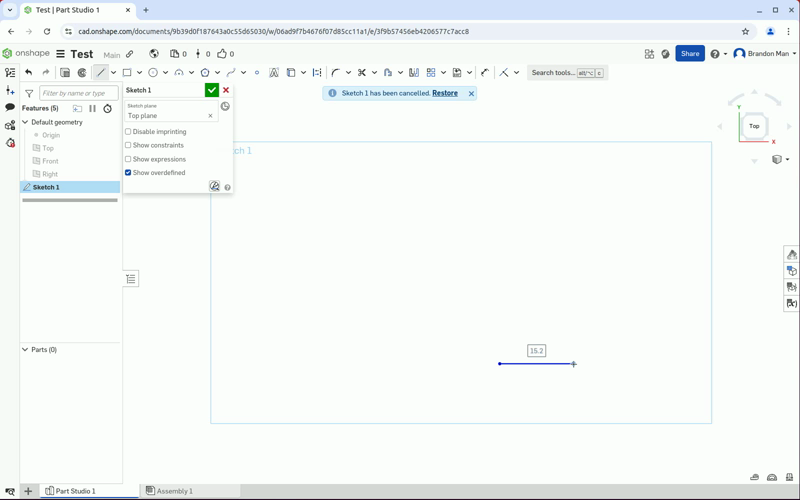
mouse_move(573, 282)
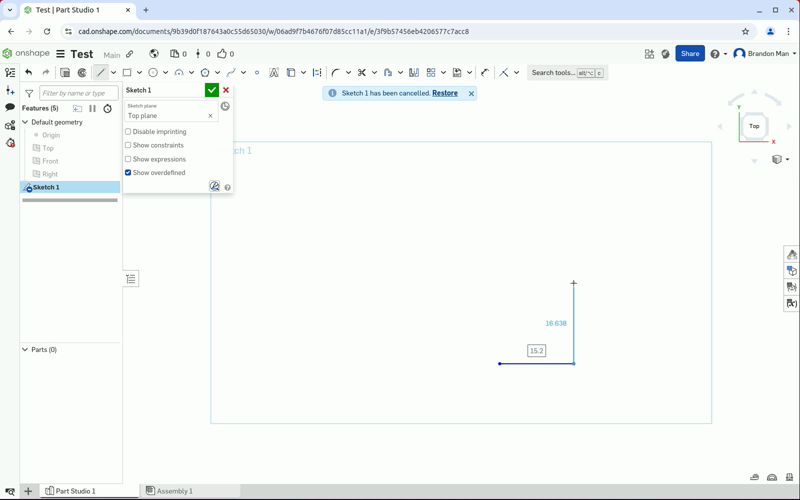
click(573, 282)
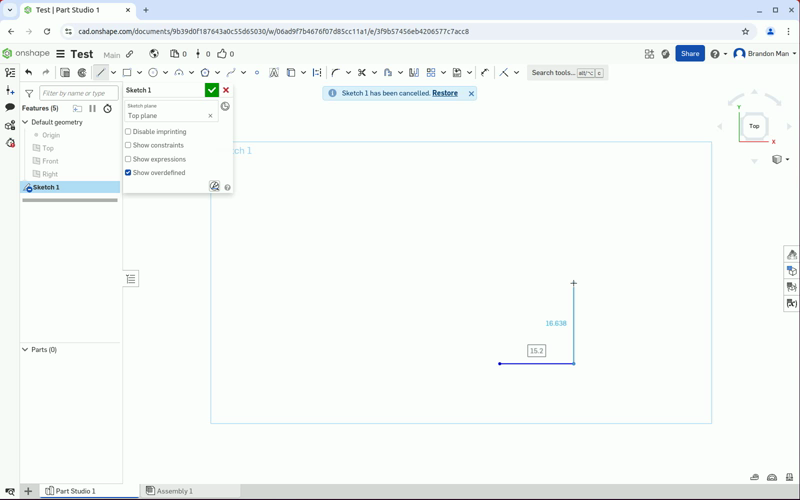
key_up(shift)
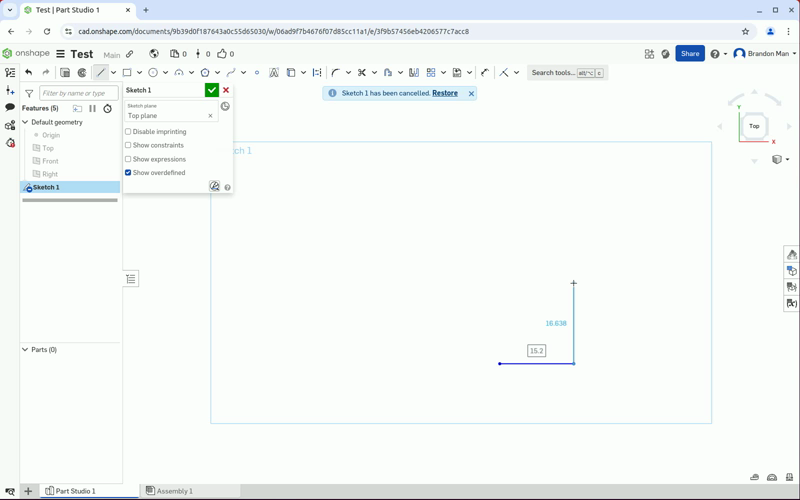
key_down(shift)
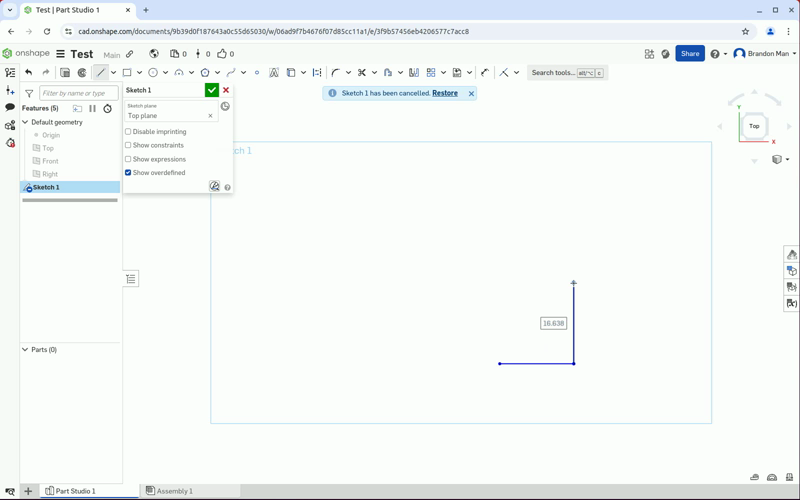
mouse_move(499, 282)
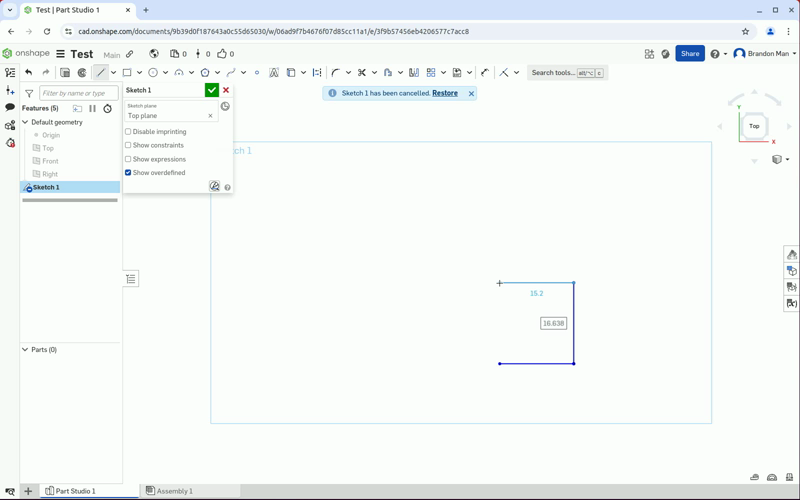
click(499, 282)
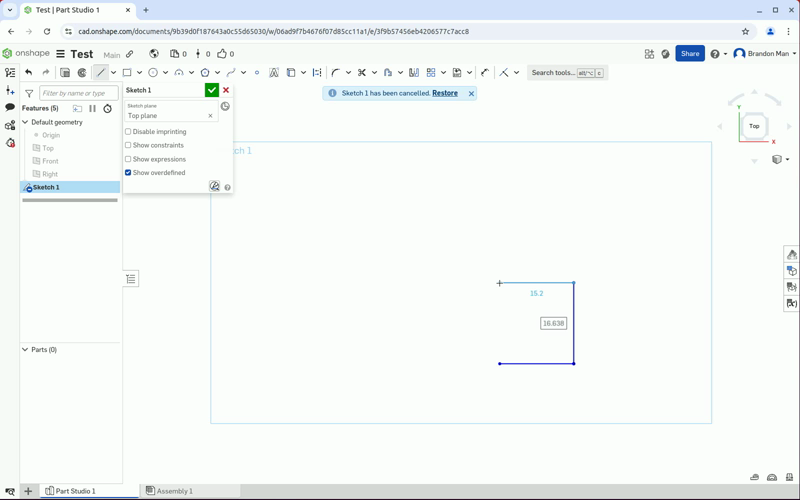
key_up(shift)
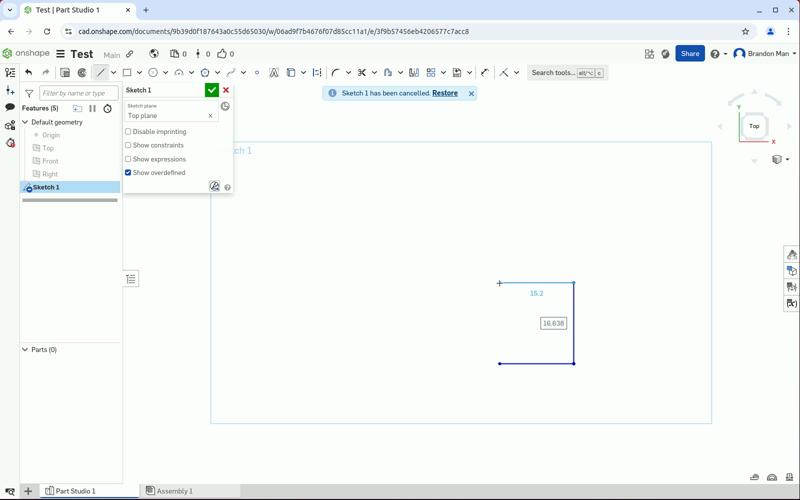
key_down(shift)
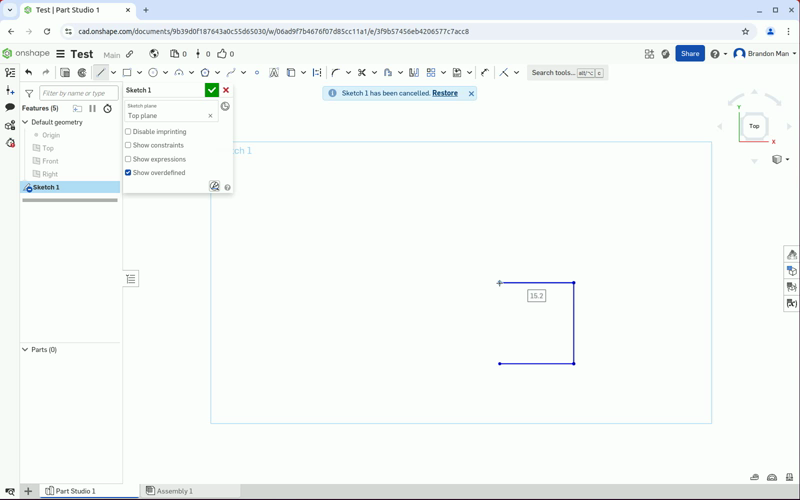
mouse_move(499, 363)
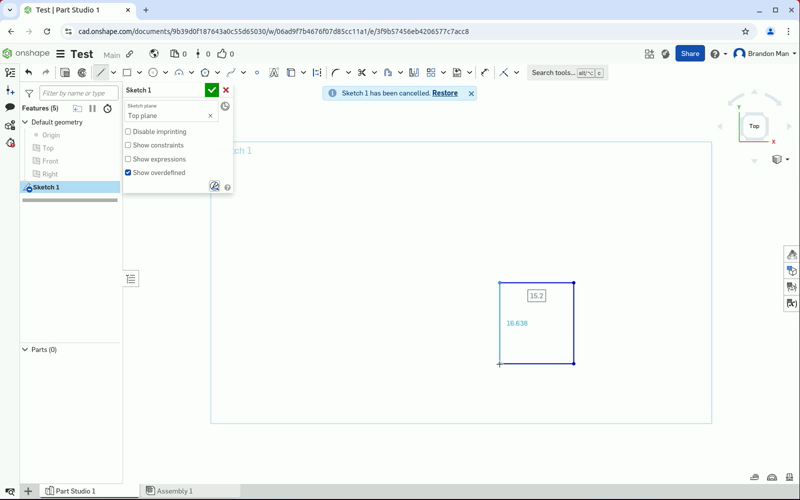
key_up(shift)
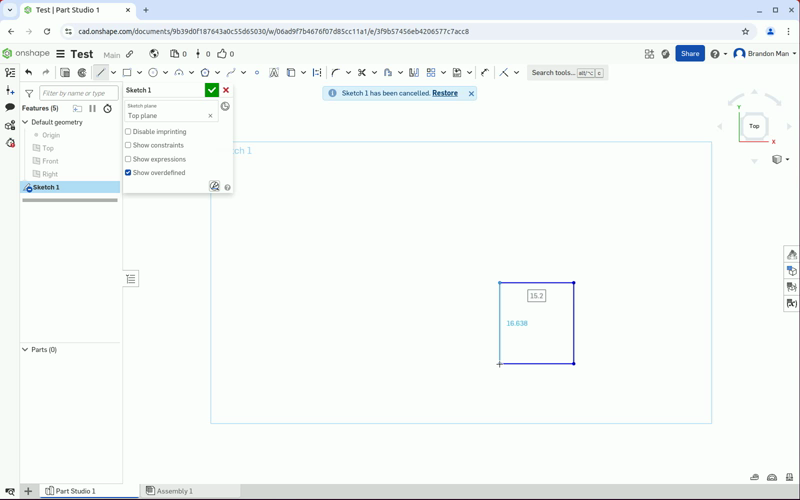
click(499, 363)
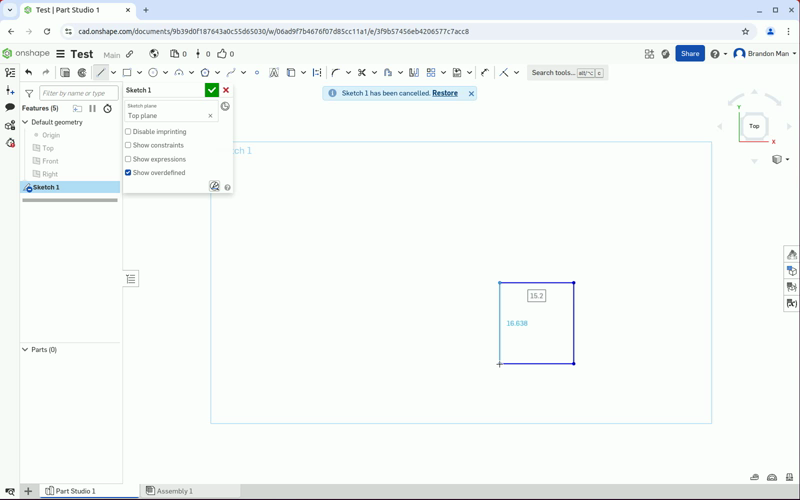
key(esc)
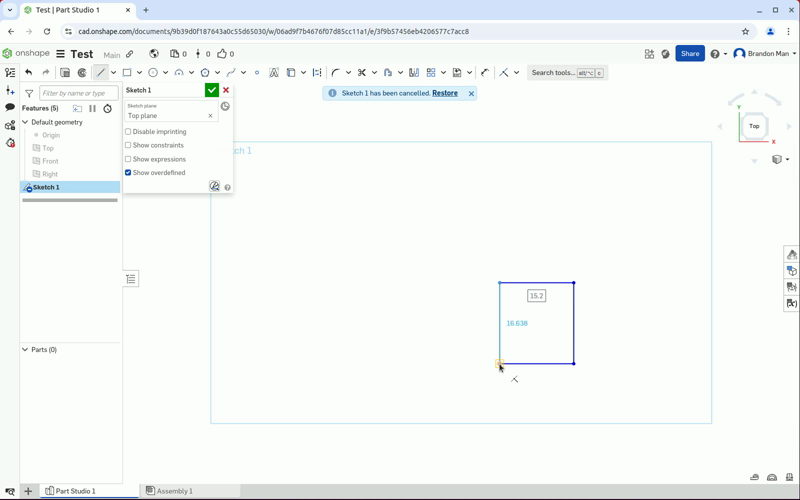
mouse_move(563, 329)
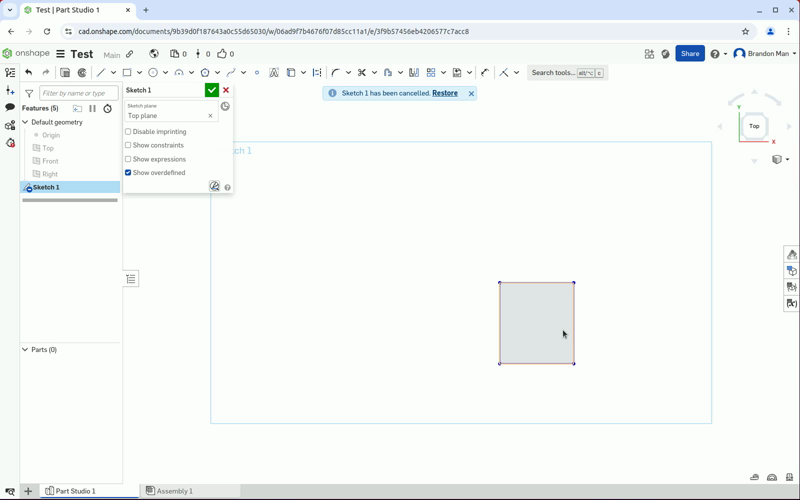
click(563, 329)
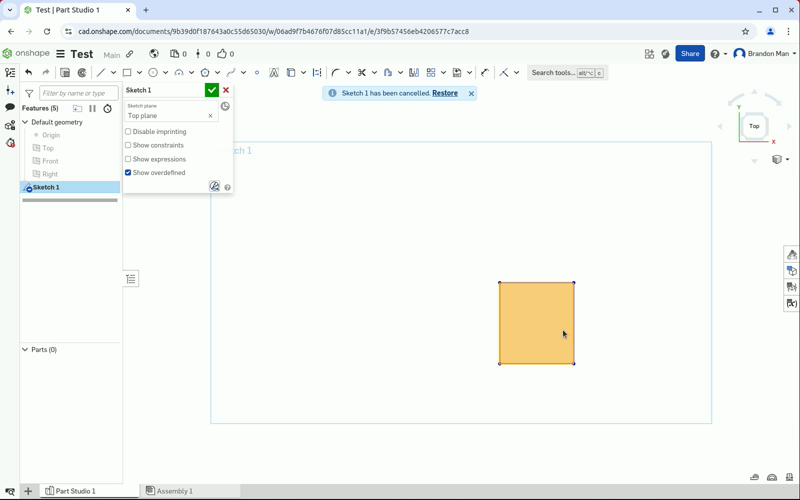
mouse_move(73, 352)
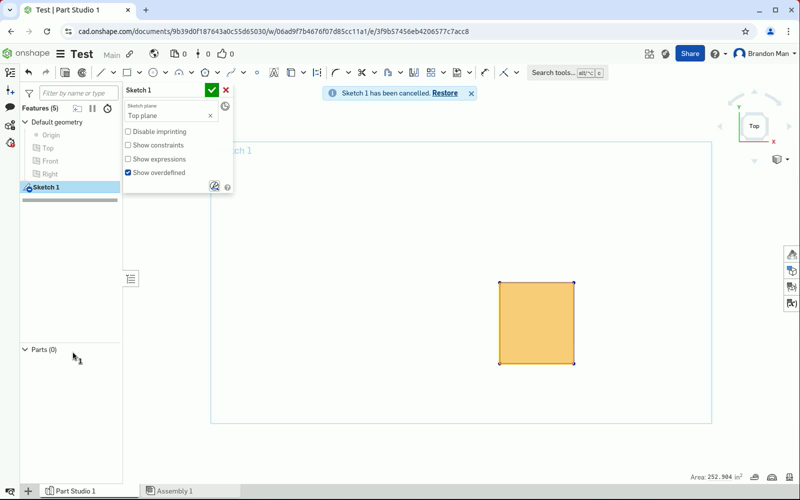
key(shift+y)
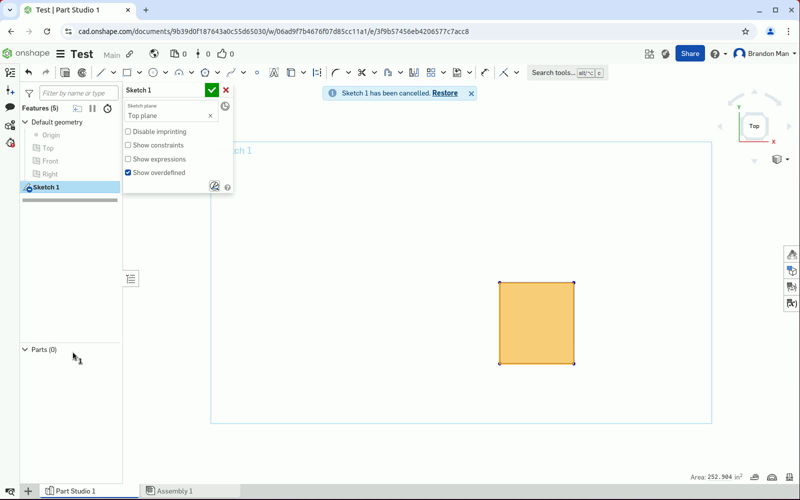
key(shift+e)
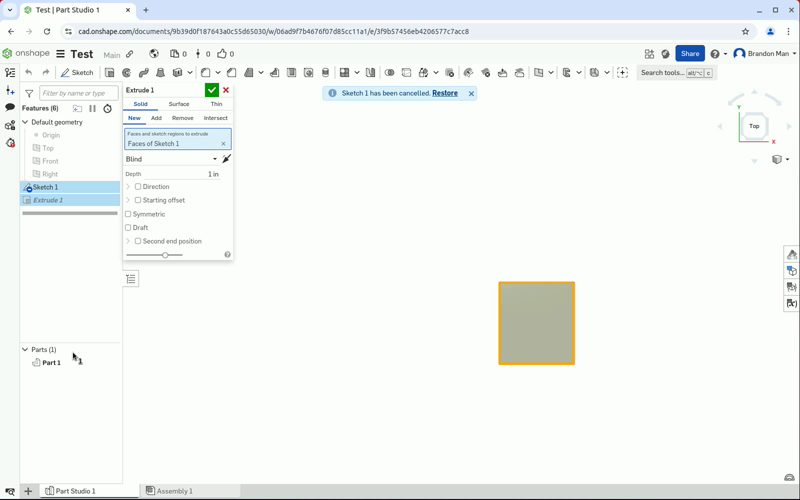
mouse_move(143, 106)
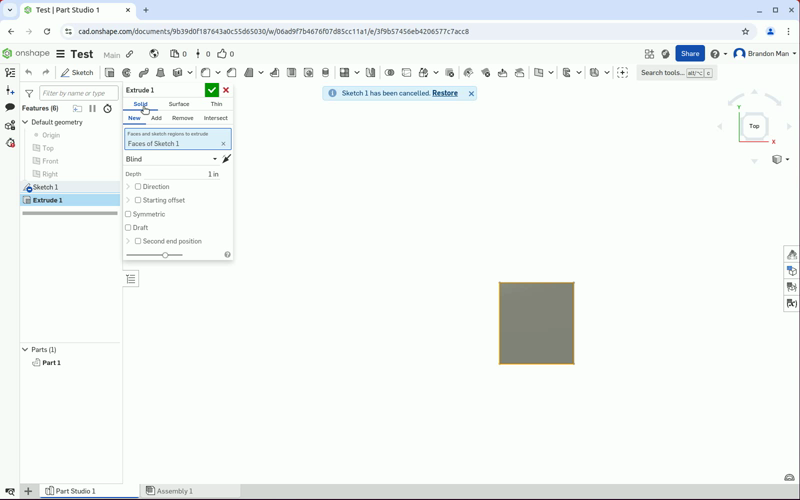
click(143, 106)
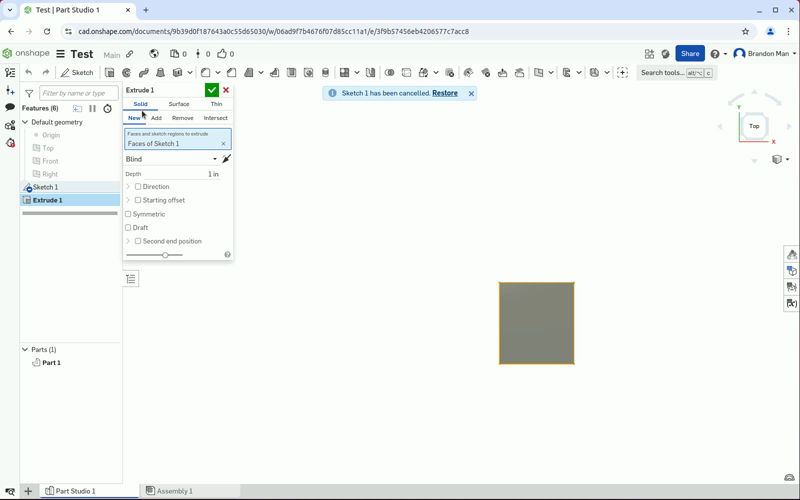
mouse_move(137, 120)
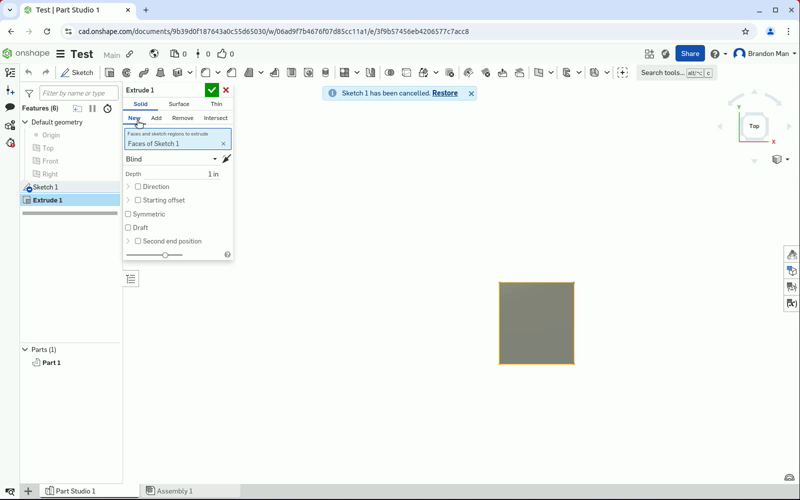
click(137, 120)
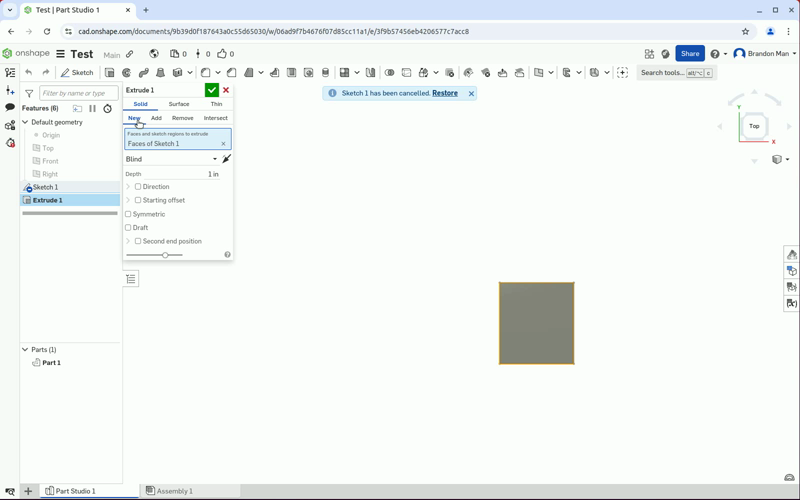
key(tab, 4)
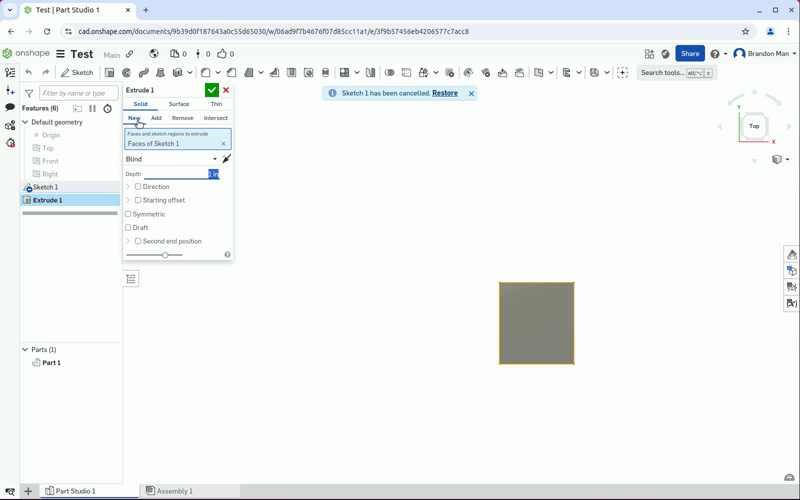
text(8.184)
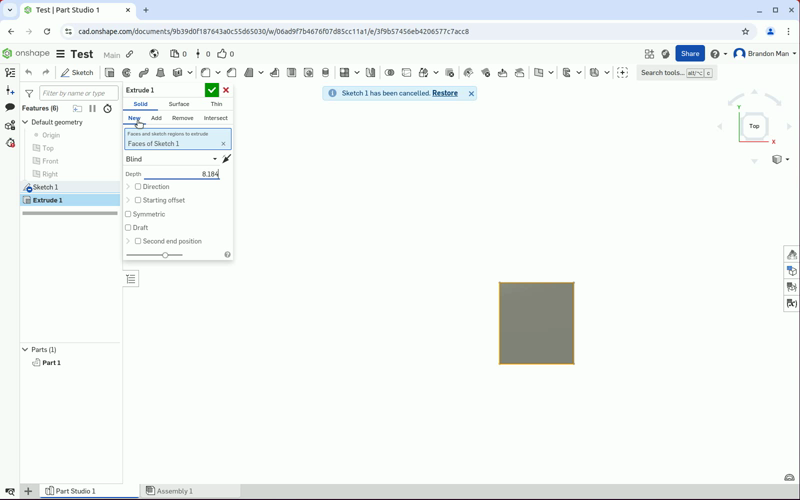
key(enter)
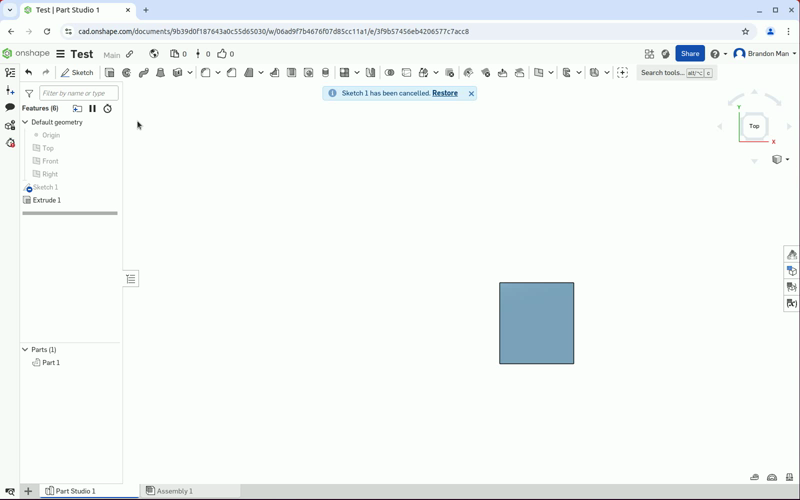
key(shift+h)
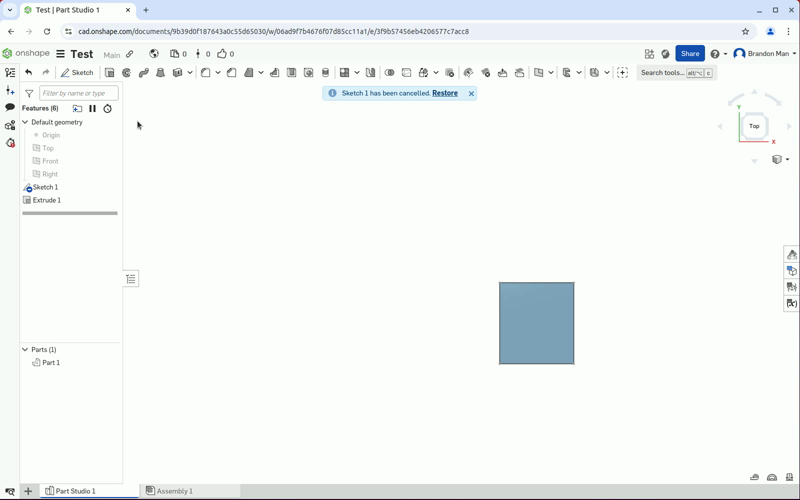
key(shift+h)
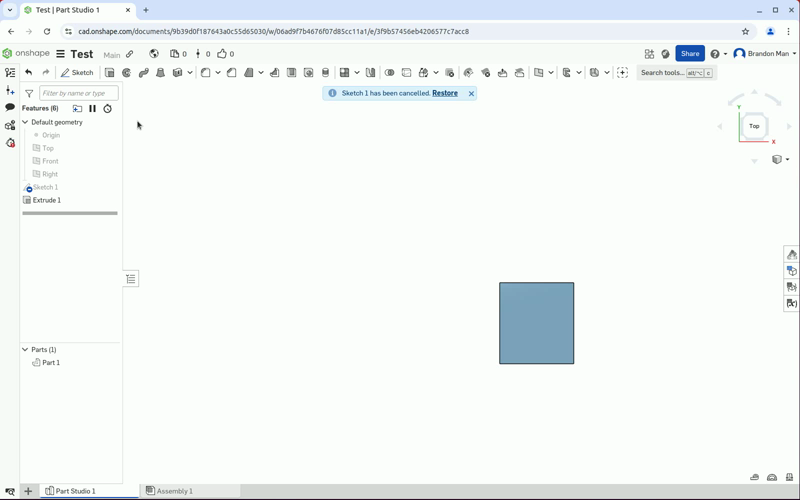
mouse_move(73, 189)
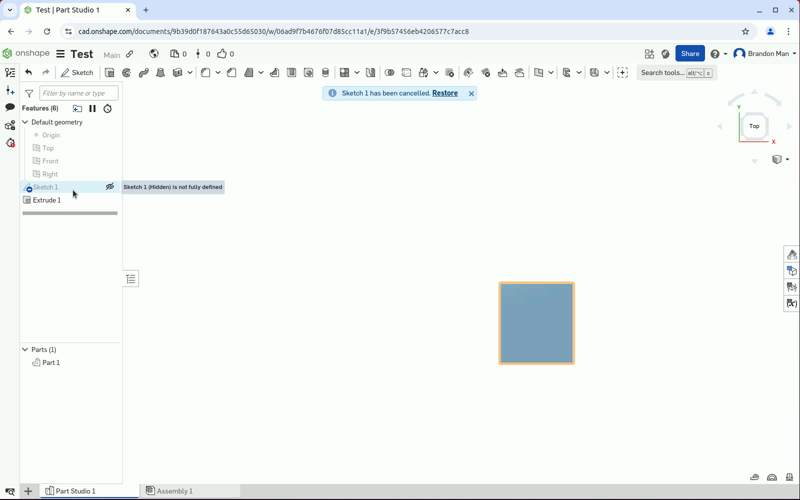
click(73, 189)
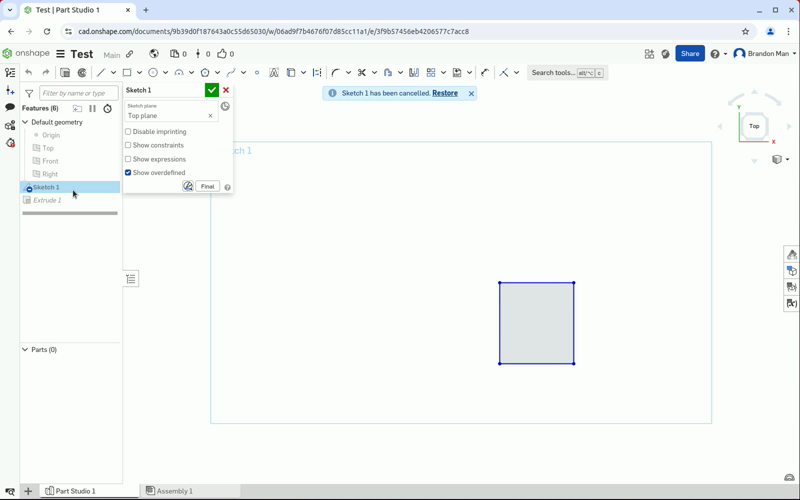
mouse_move(229, 92)
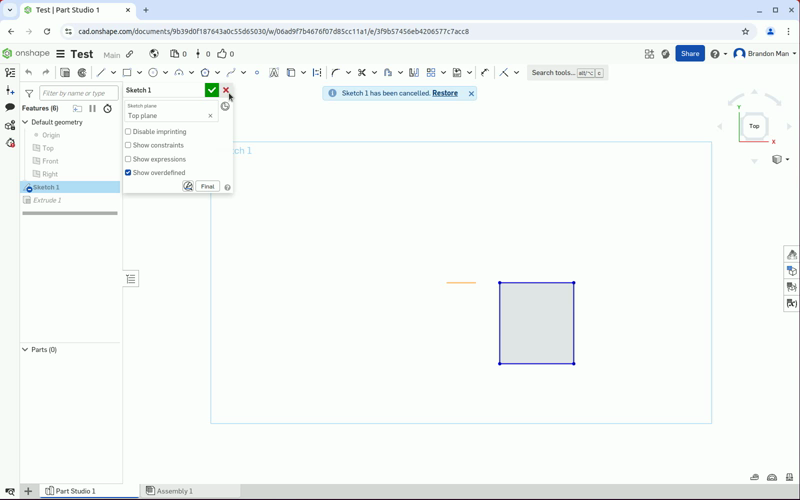
click(229, 92)
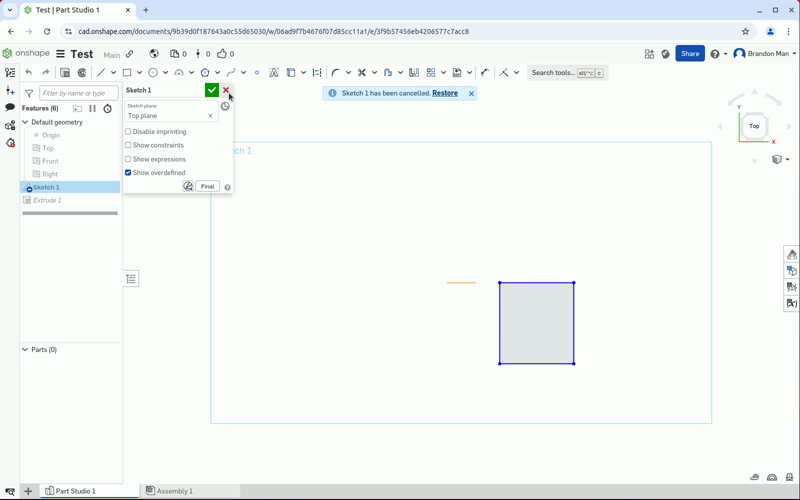
key(shift+s)
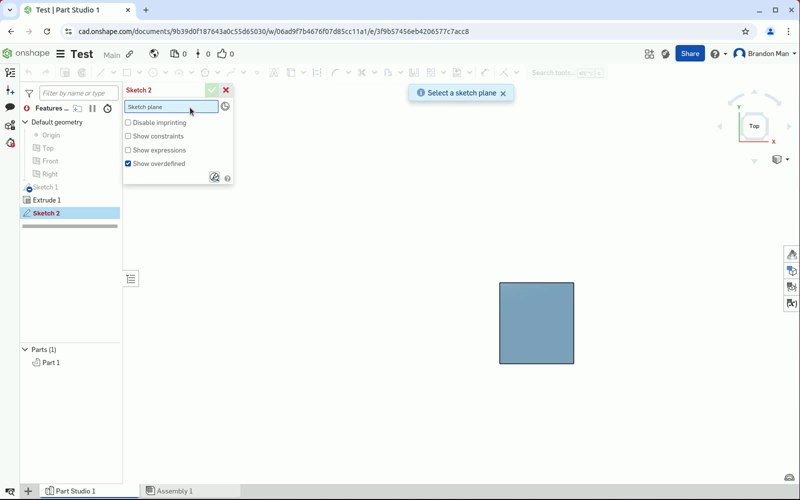
mouse_move(73, 150)
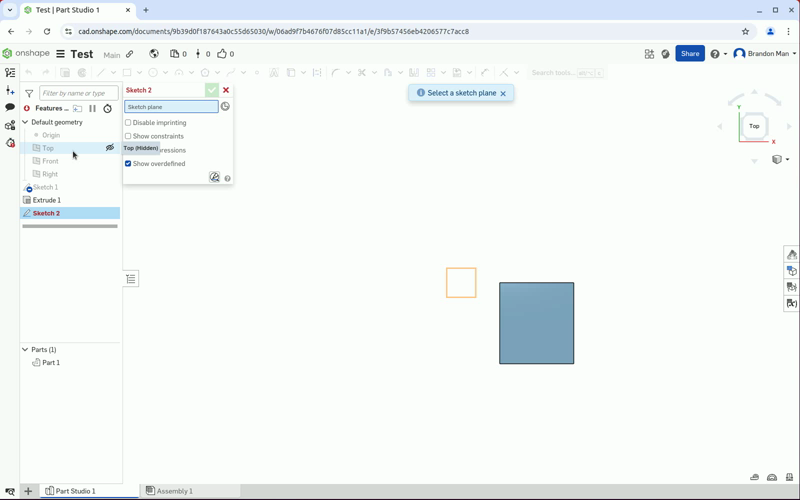
click(73, 150)
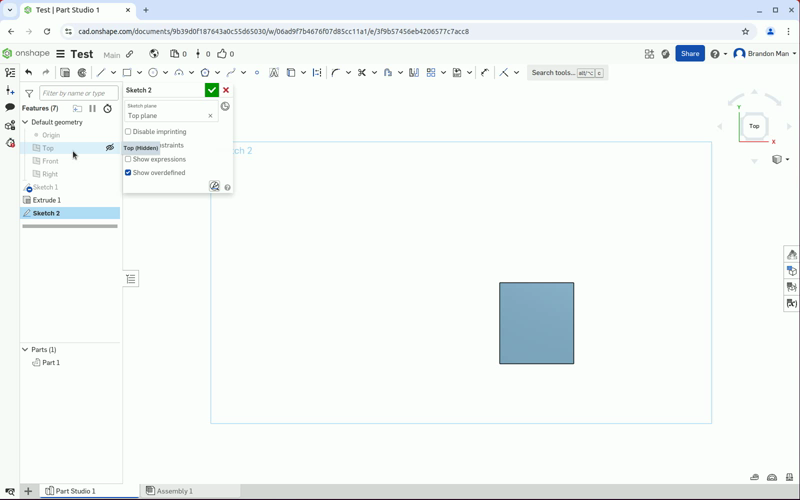
mouse_move(73, 352)
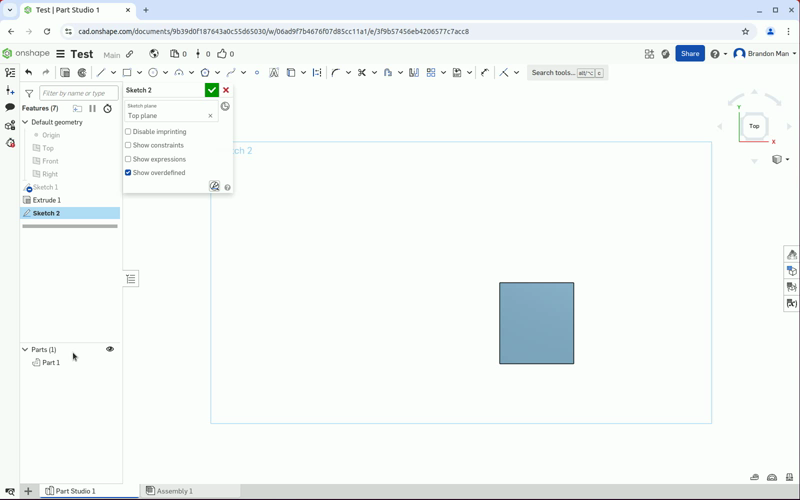
key(y)
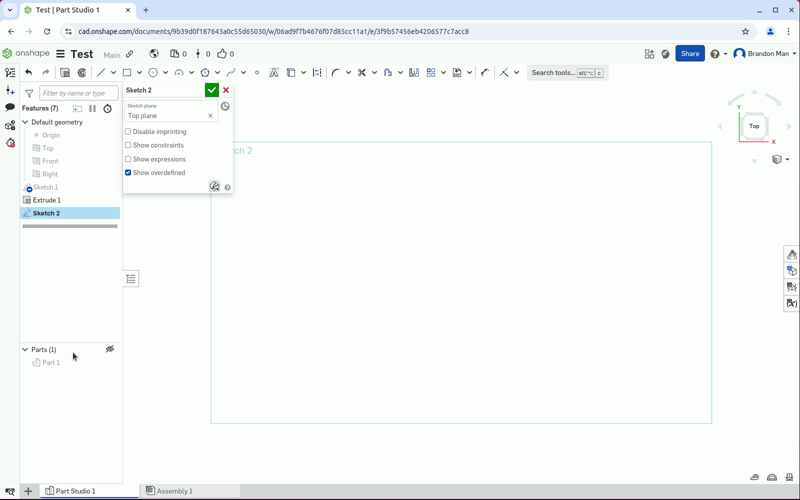
key(l)
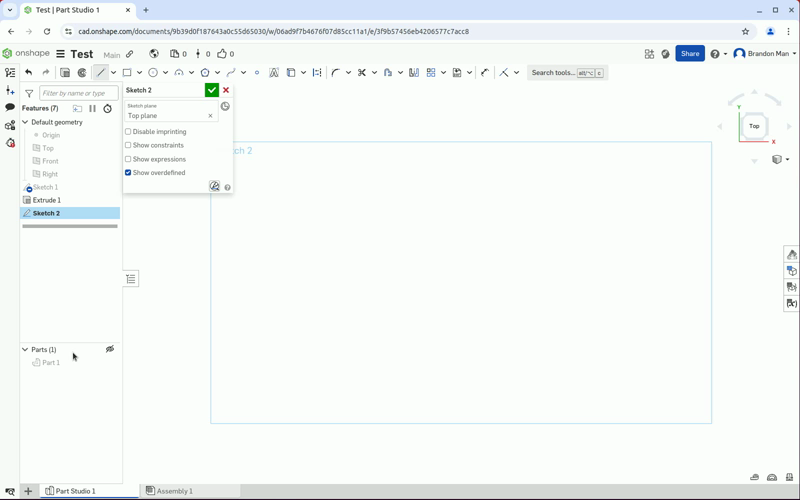
key_down(shift)
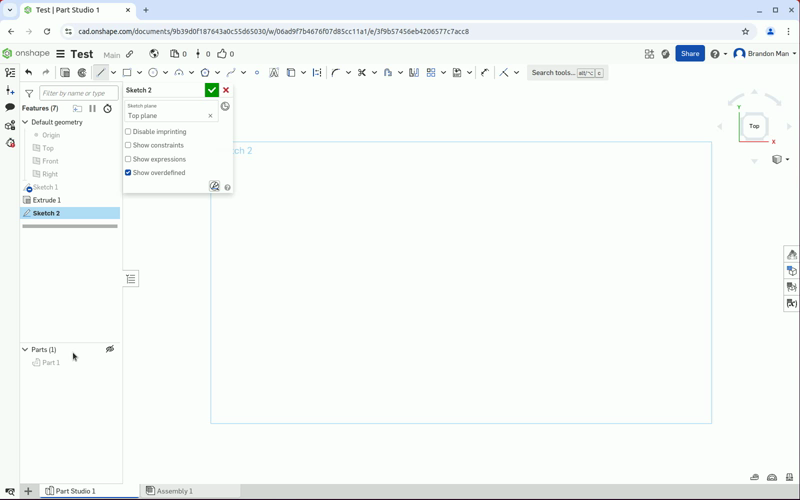
mouse_move(460, 363)
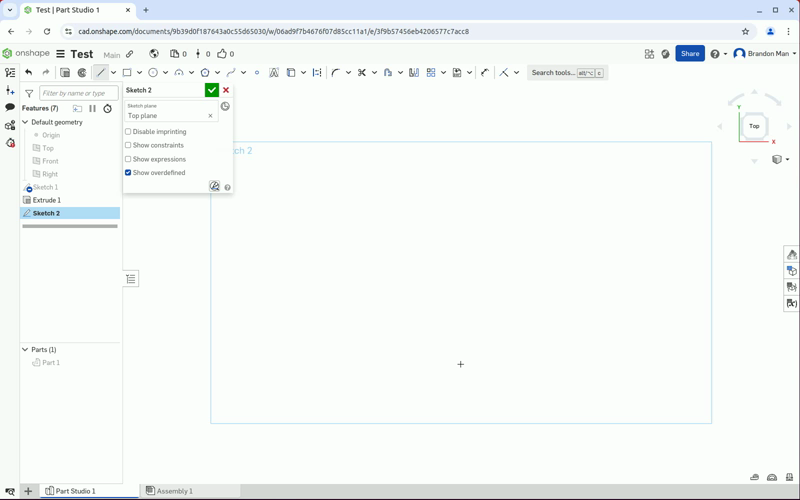
click(460, 363)
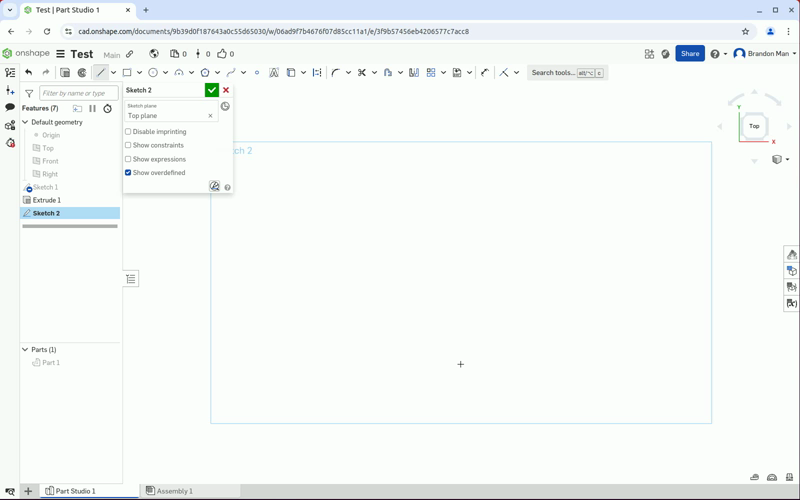
key_up(shift)
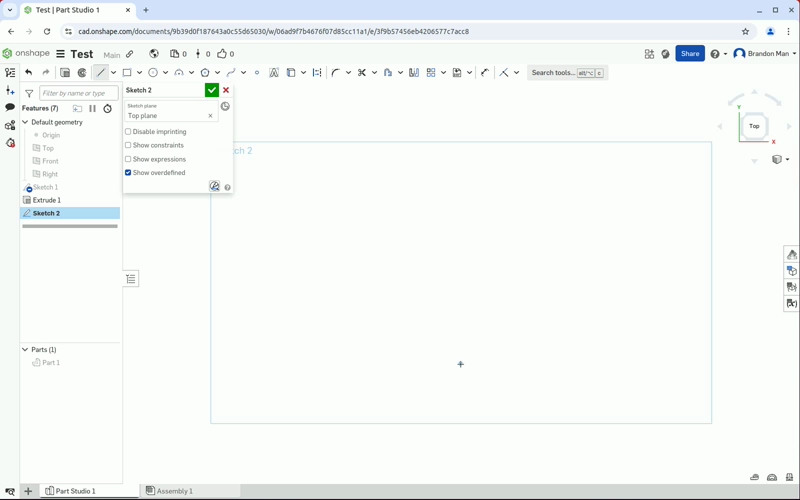
key_down(shift)
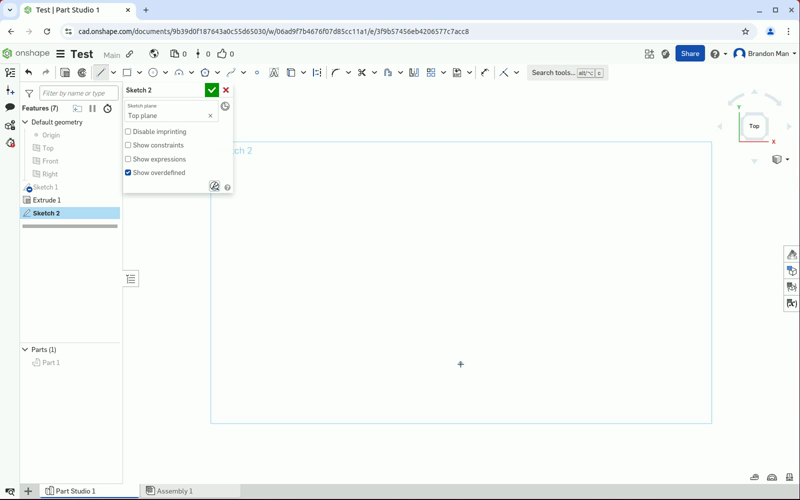
mouse_move(490, 363)
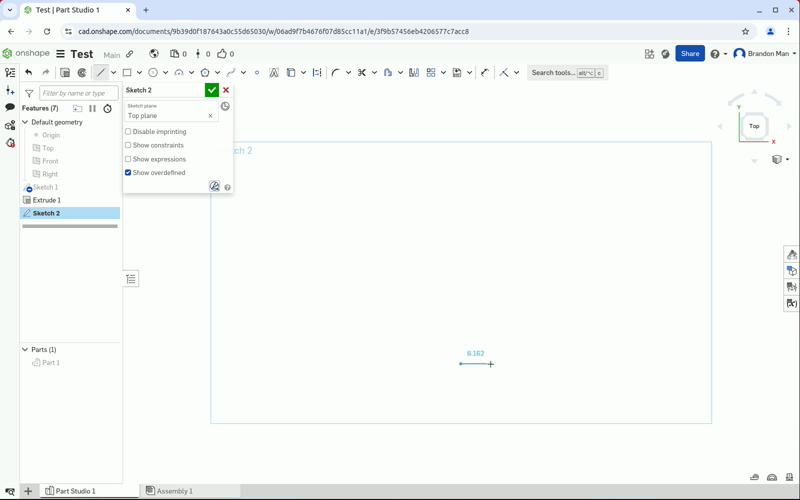
mouse_move(500, 363)
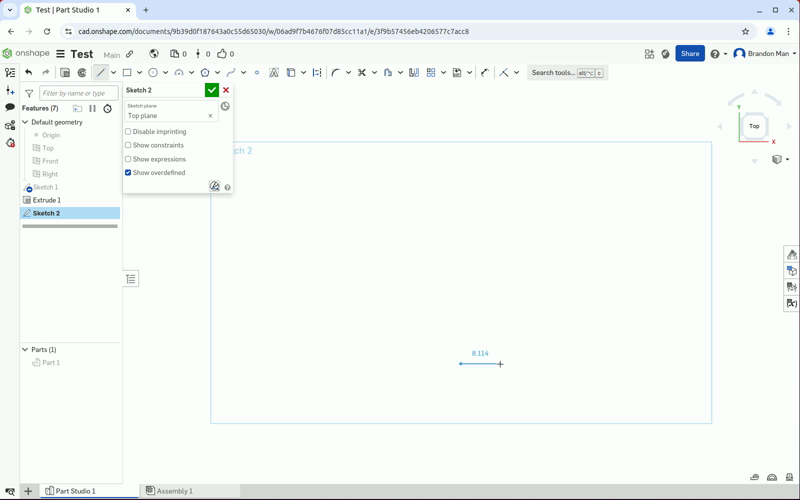
click(500, 363)
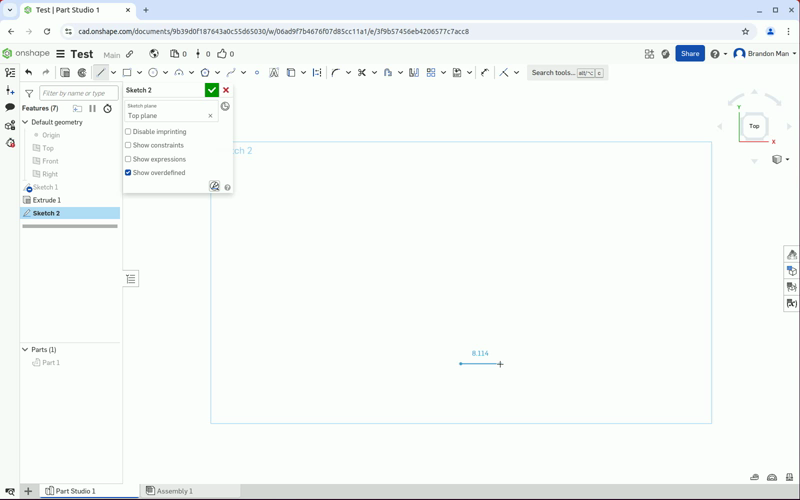
key_up(shift)
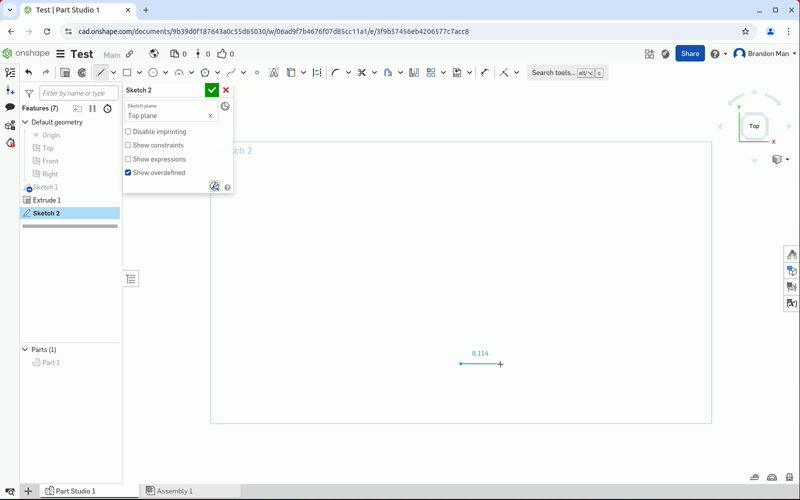
key_down(shift)
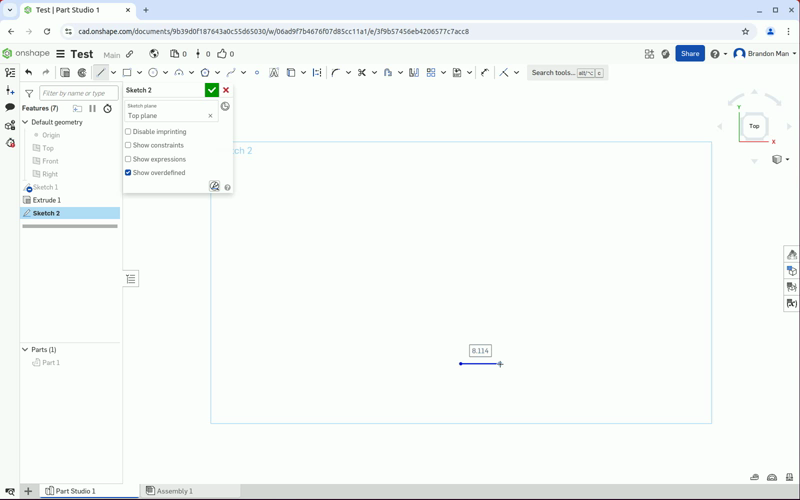
mouse_move(500, 282)
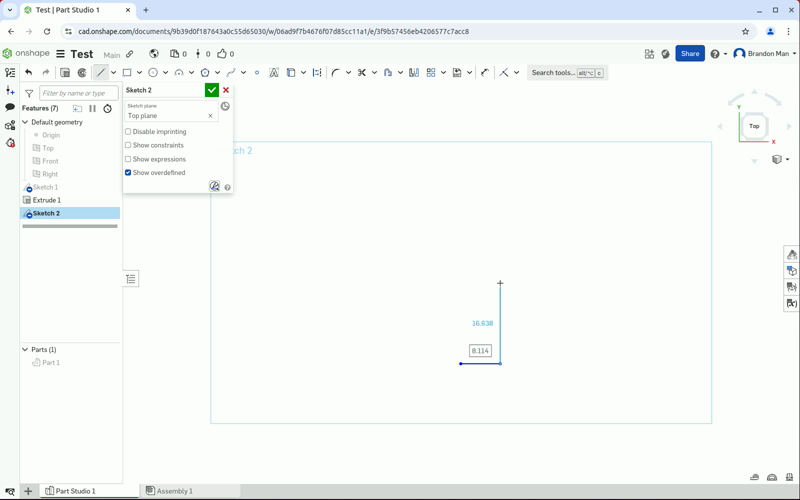
click(500, 282)
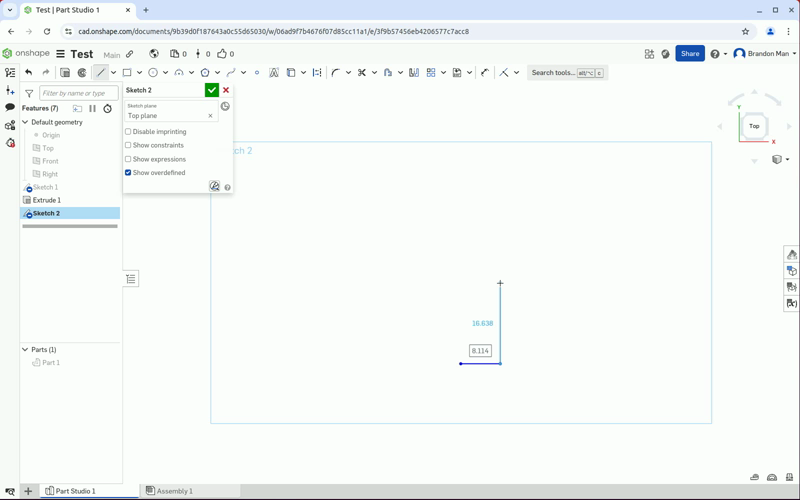
key_up(shift)
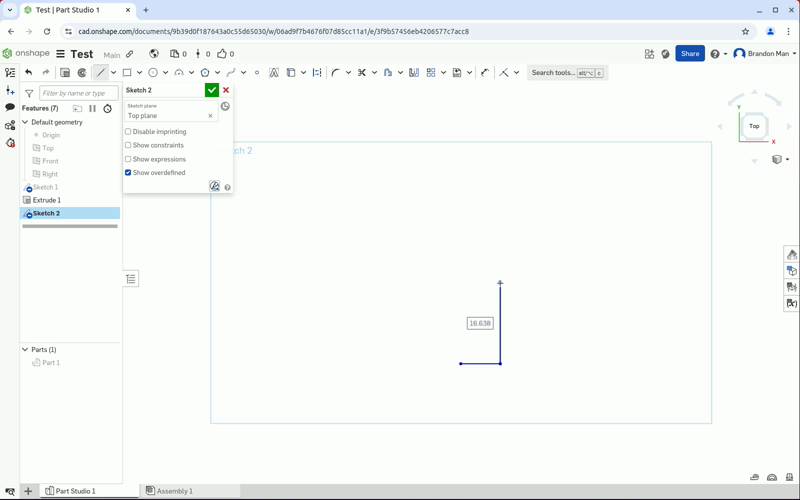
key_down(shift)
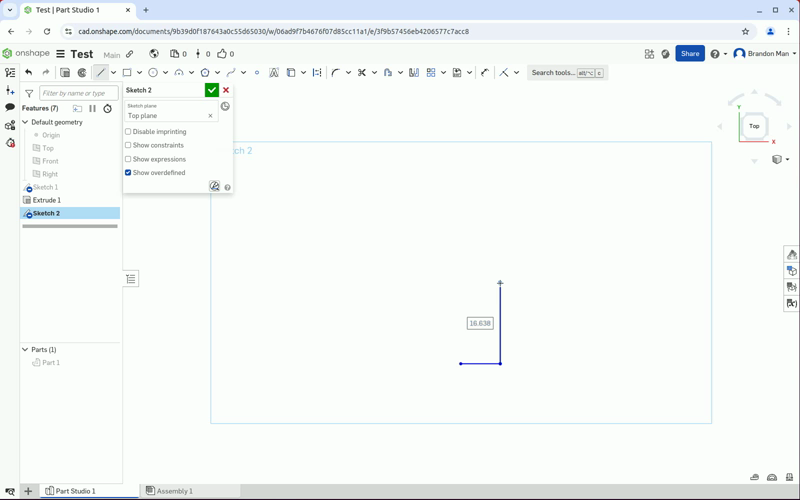
mouse_move(530, 282)
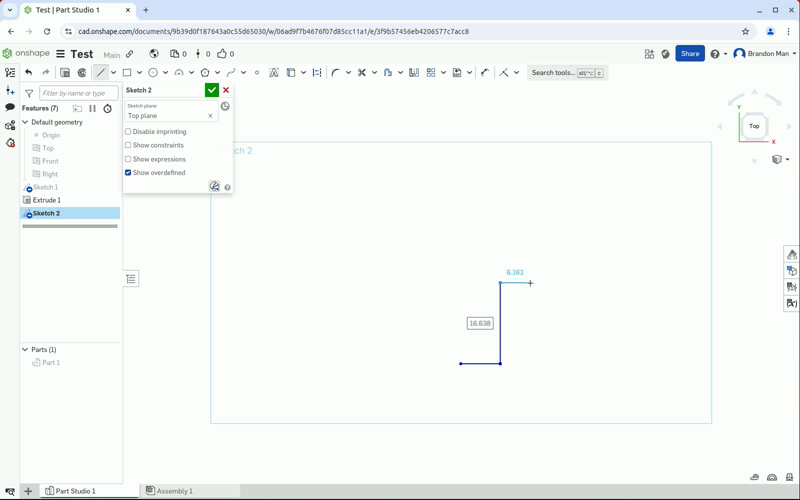
mouse_move(460, 282)
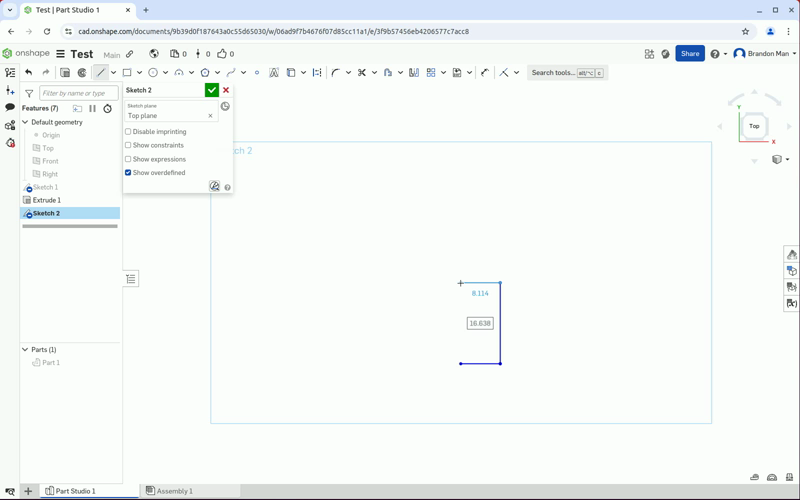
click(460, 282)
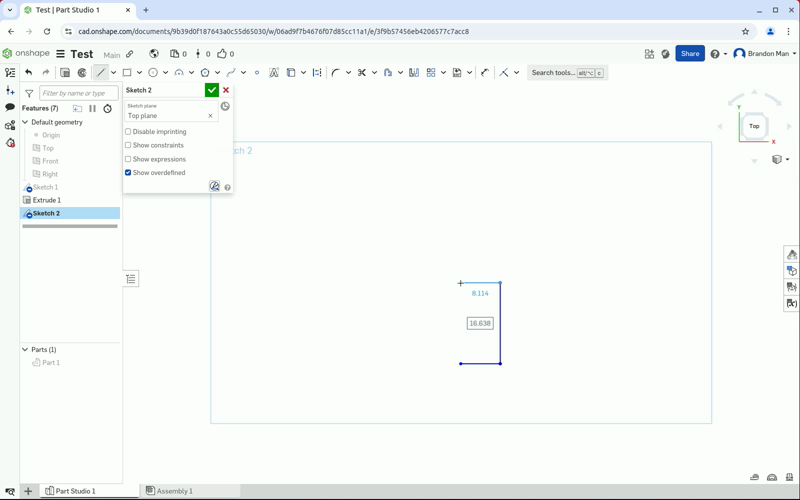
key_up(shift)
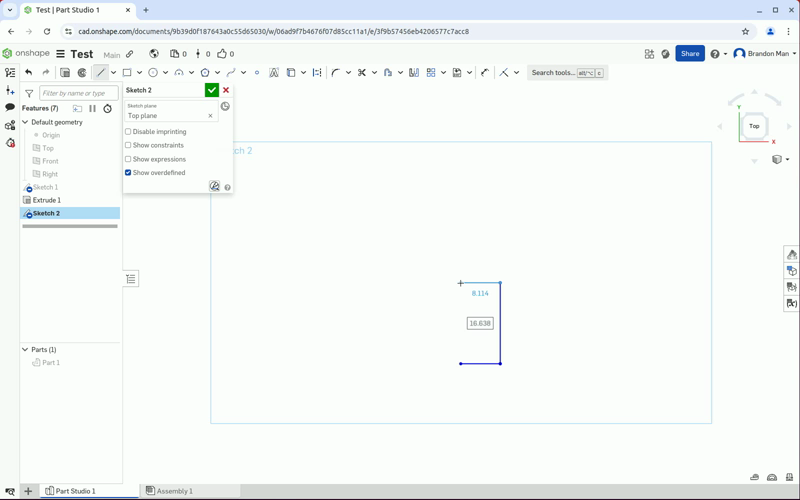
key_down(shift)
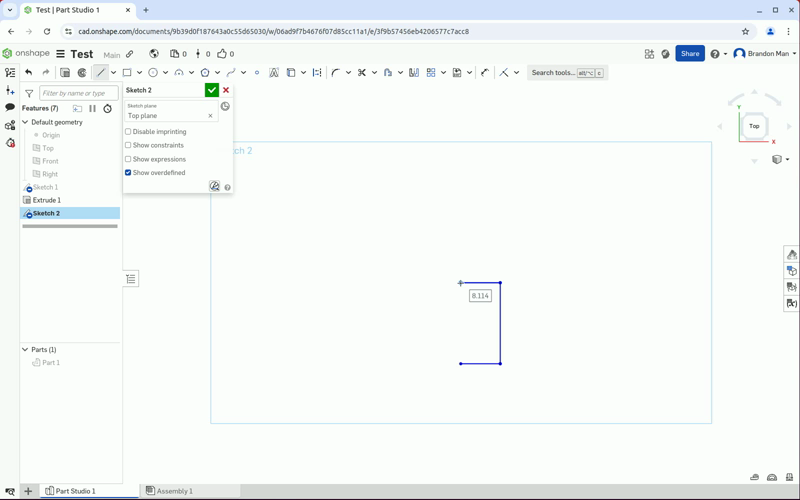
mouse_move(460, 363)
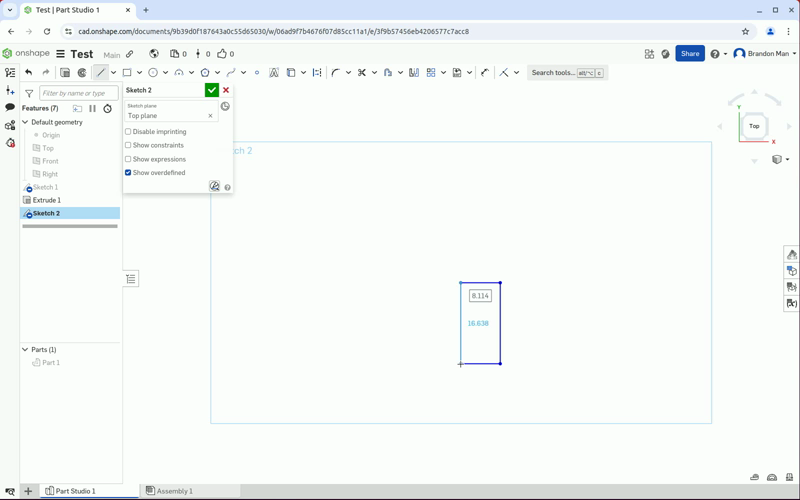
key_up(shift)
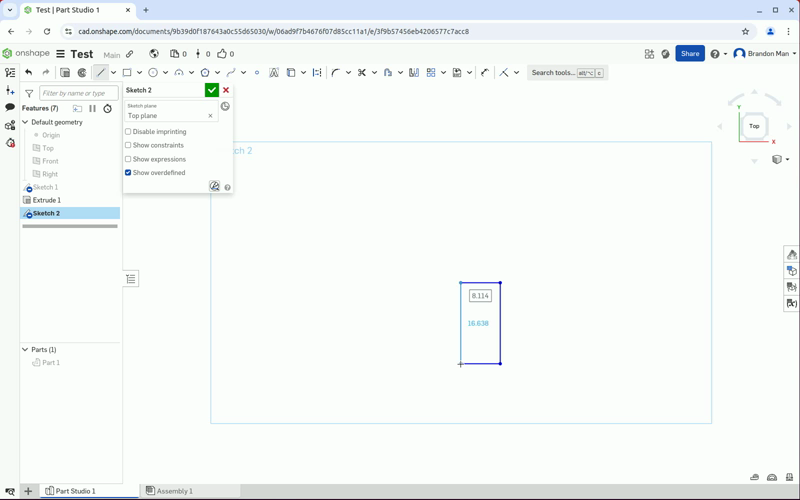
click(460, 363)
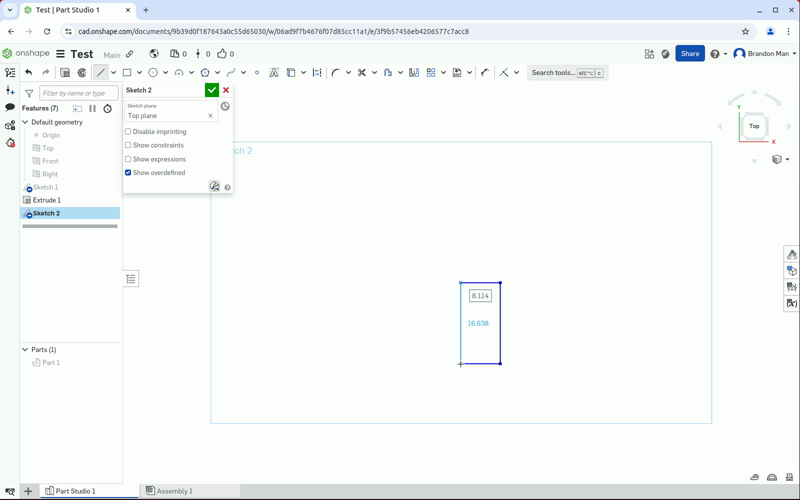
key(esc)
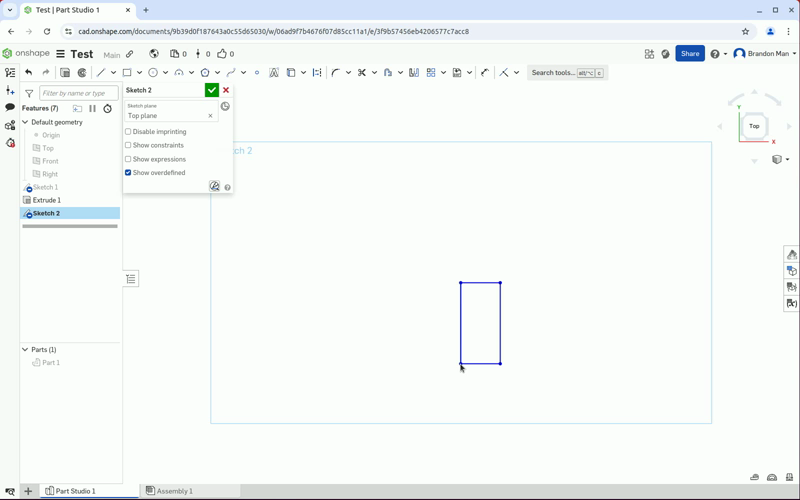
mouse_move(479, 311)
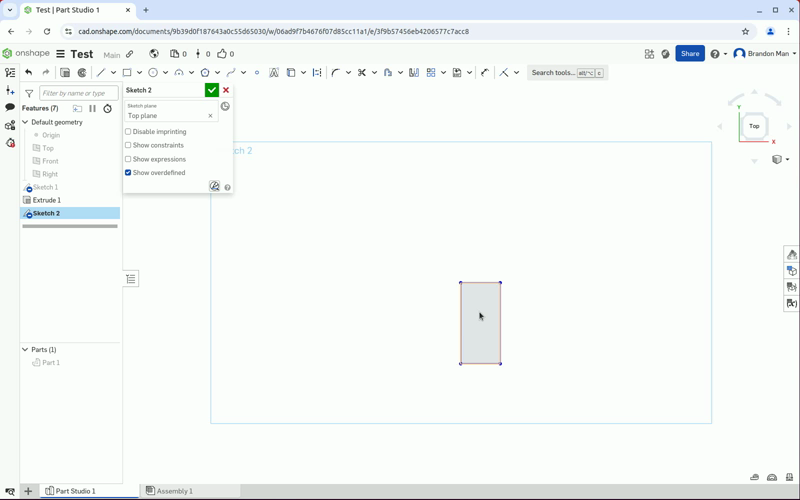
click(479, 311)
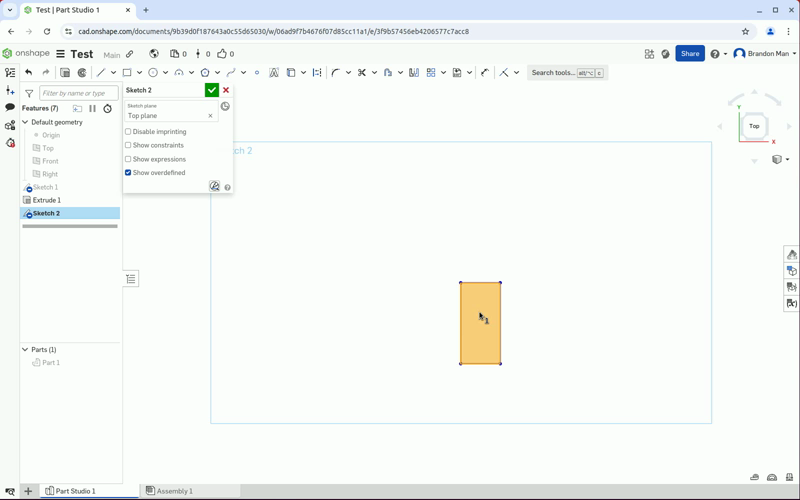
mouse_move(73, 352)
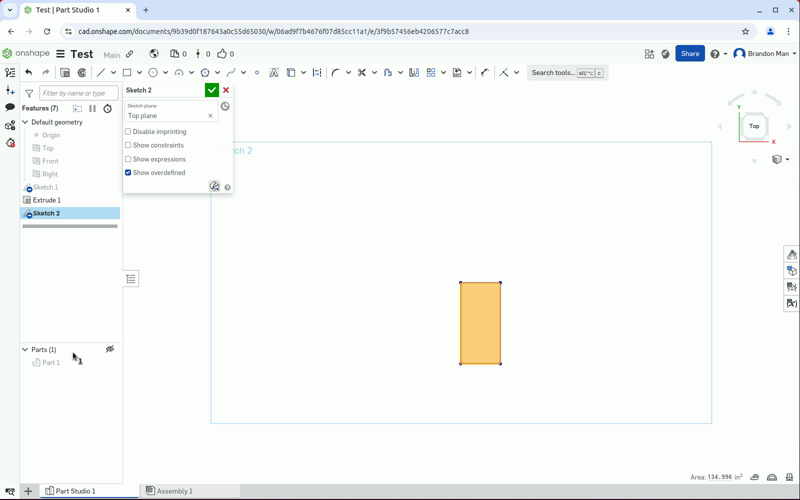
key(shift+y)
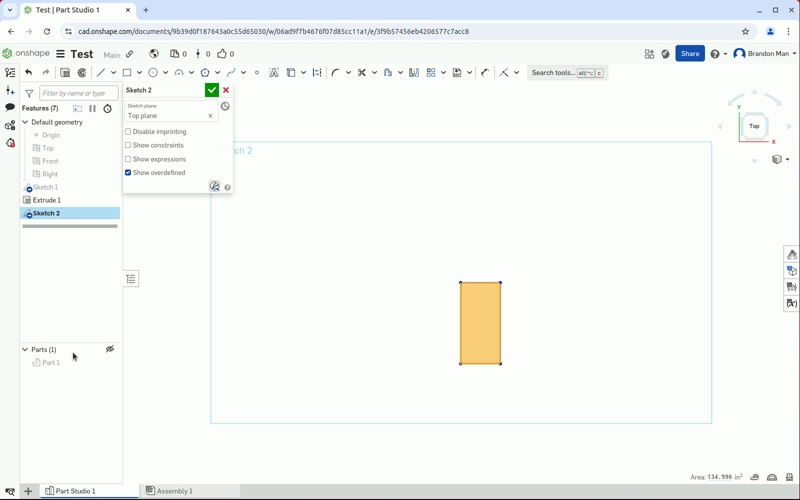
key(shift+e)
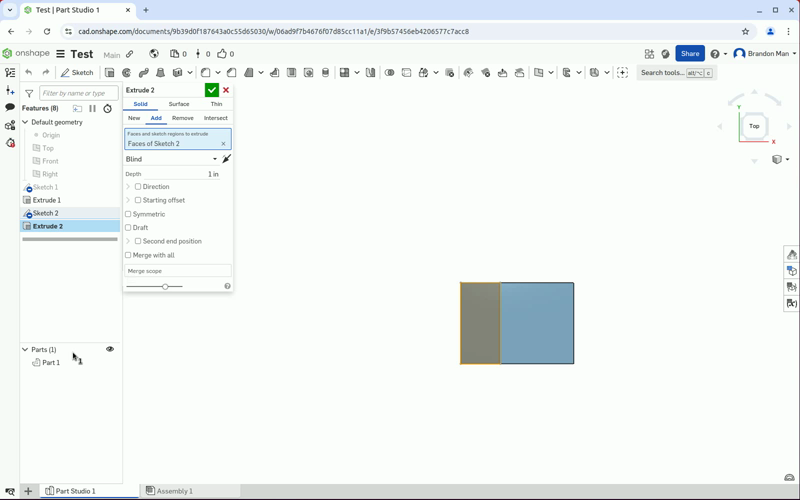
mouse_move(143, 106)
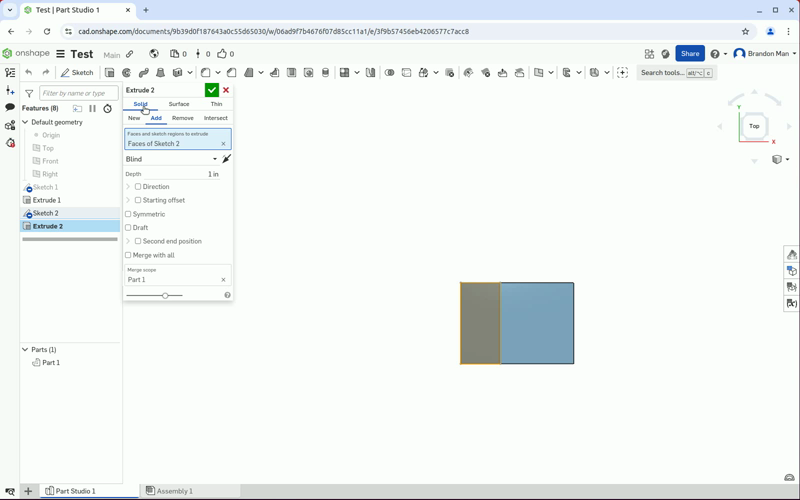
click(143, 106)
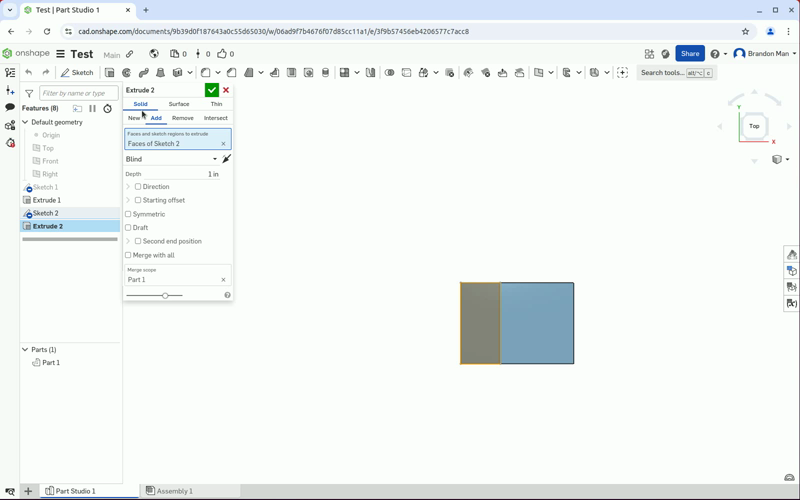
mouse_move(137, 120)
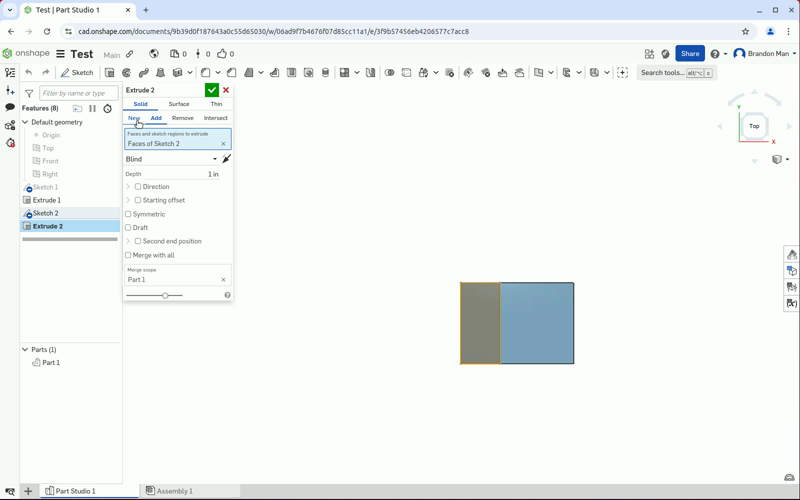
click(137, 120)
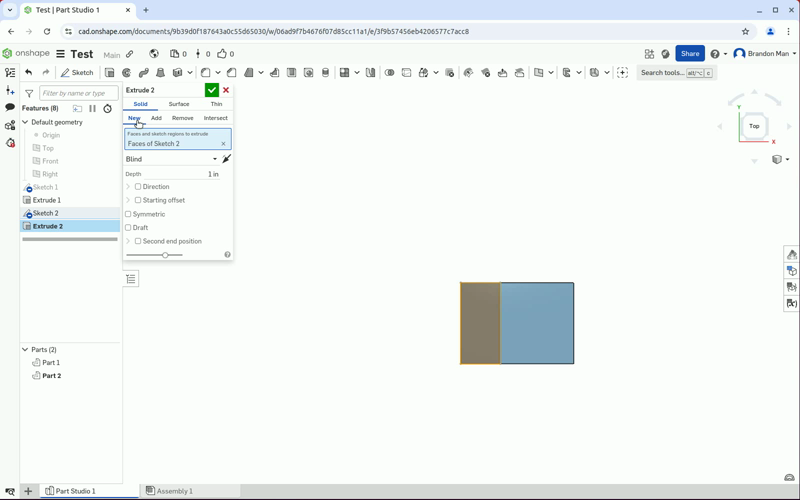
key(tab, 4)
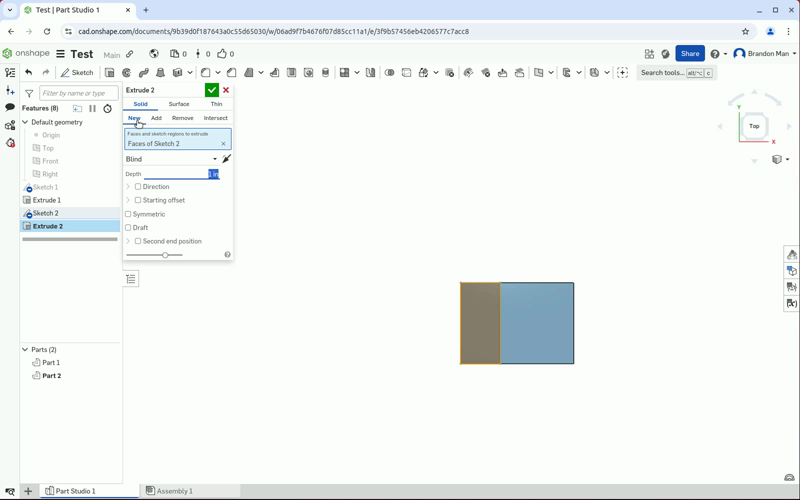
text(0.963)
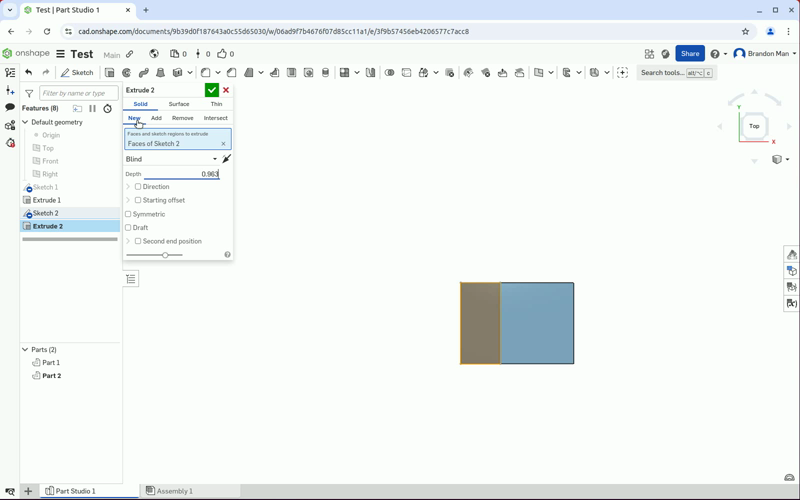
key(enter)
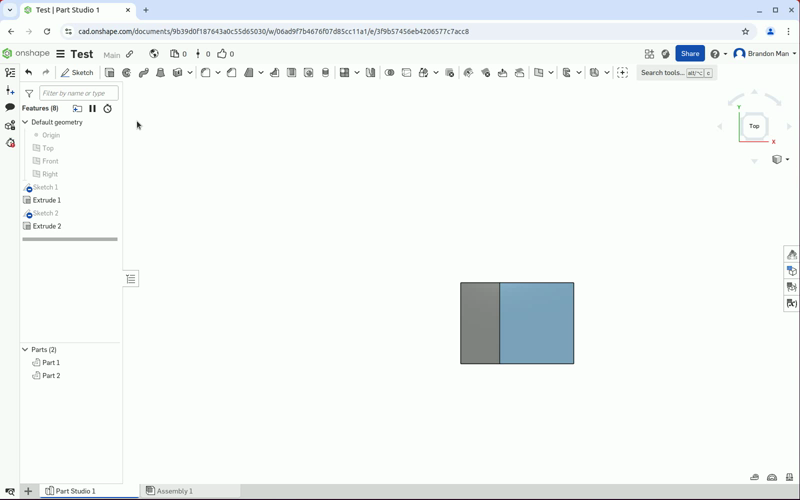
key(shift+h)
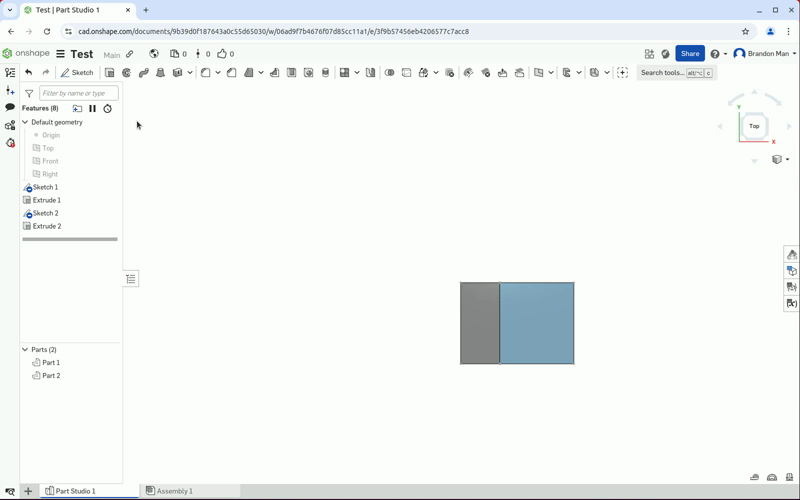
key(shift+h)
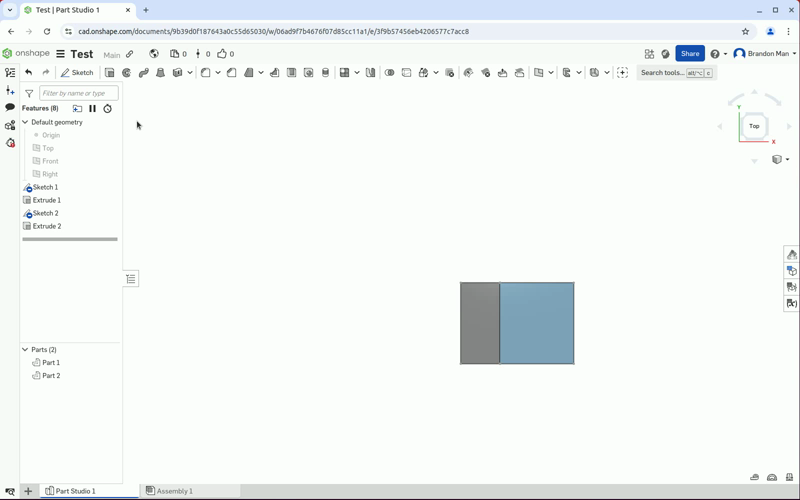
key(shift+7)
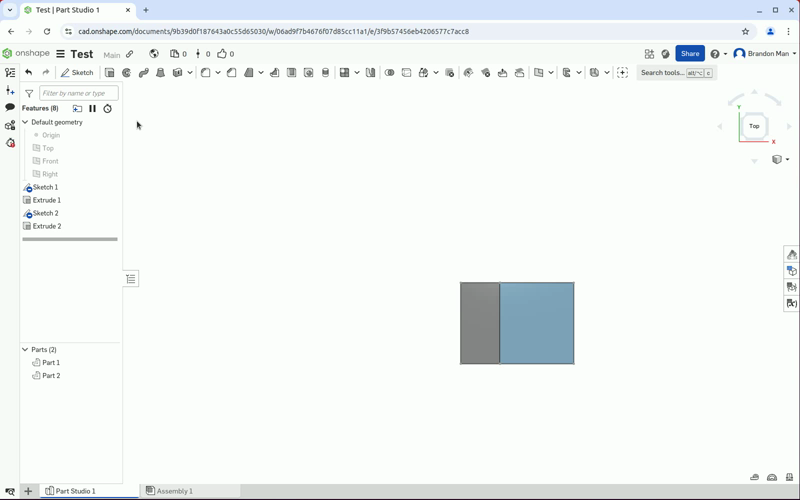
key(up, 3)
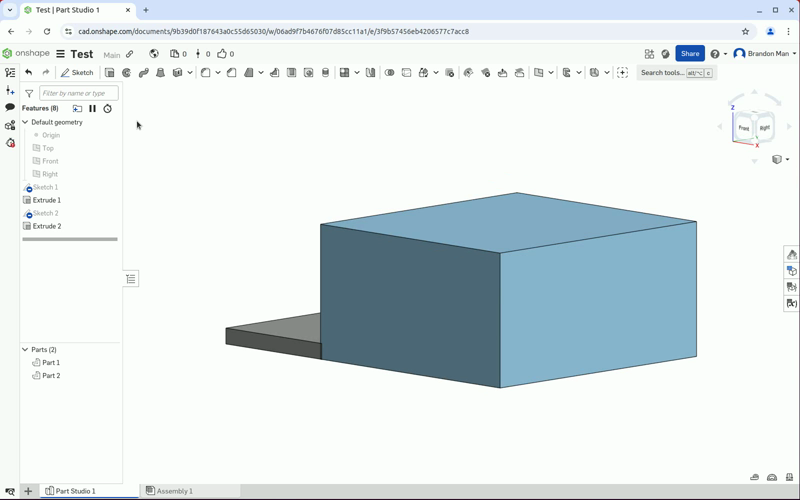
key(left, 3)
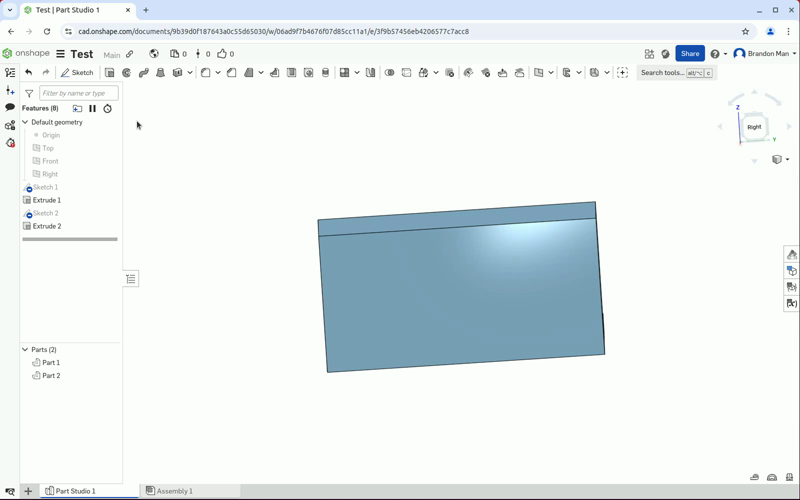
key(right, 3)
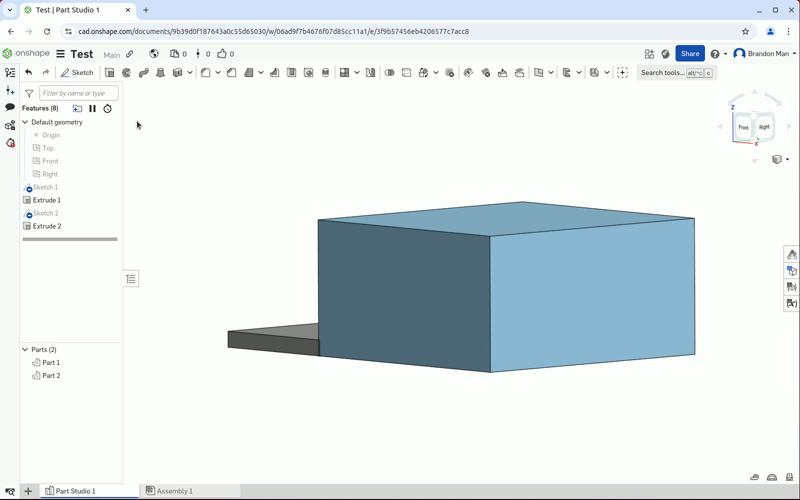
key(down, 3)
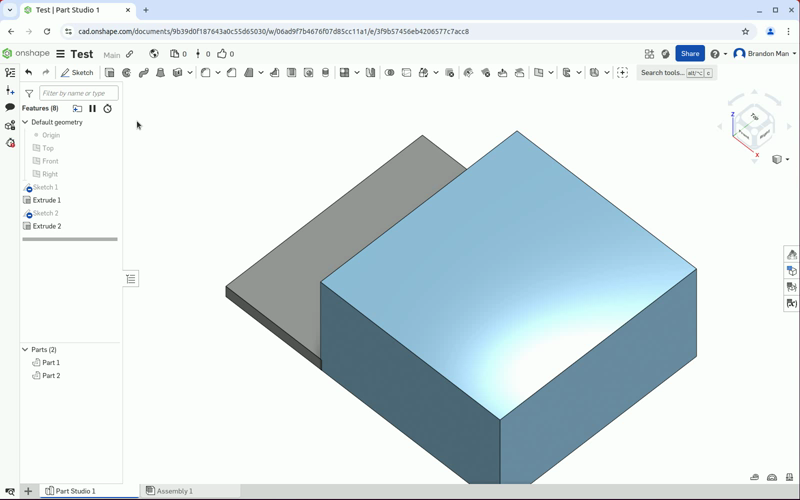
mouse_move(73, 189)
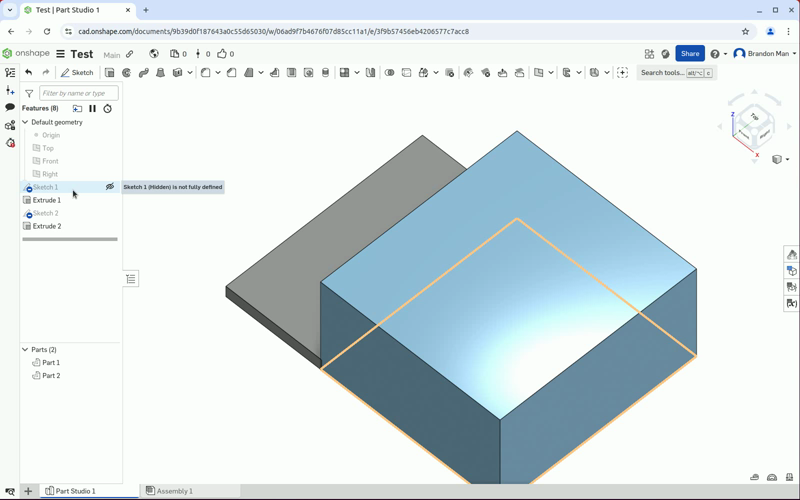
click(73, 189)